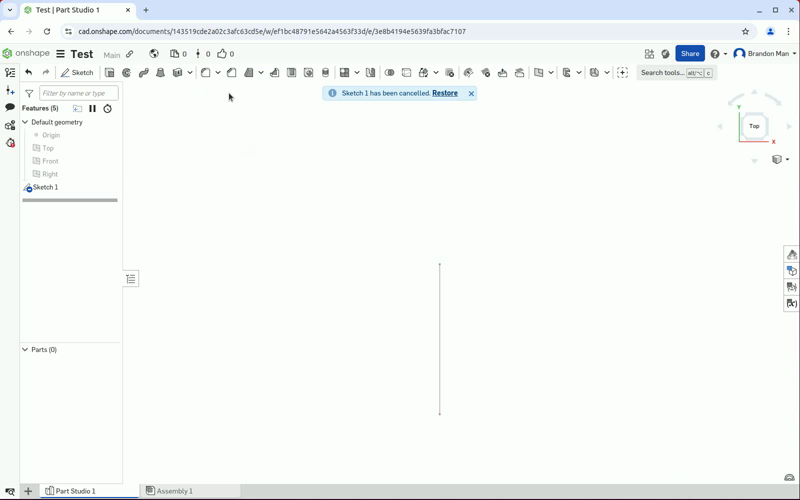
key(shift+h)
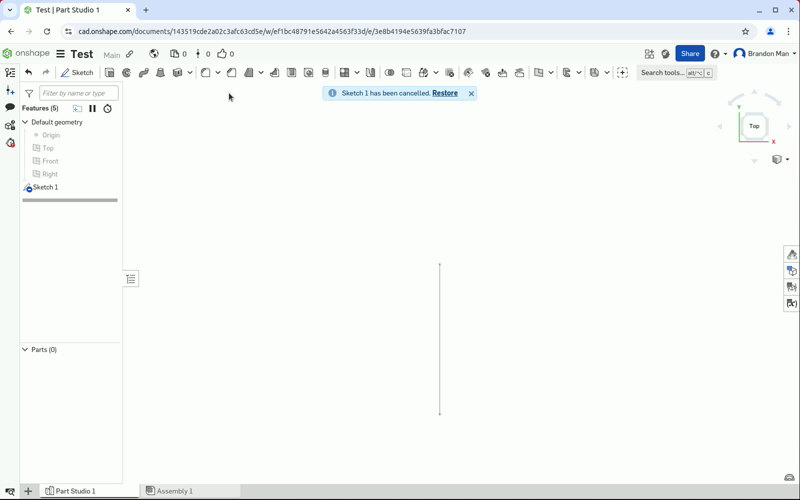
key(shift+s)
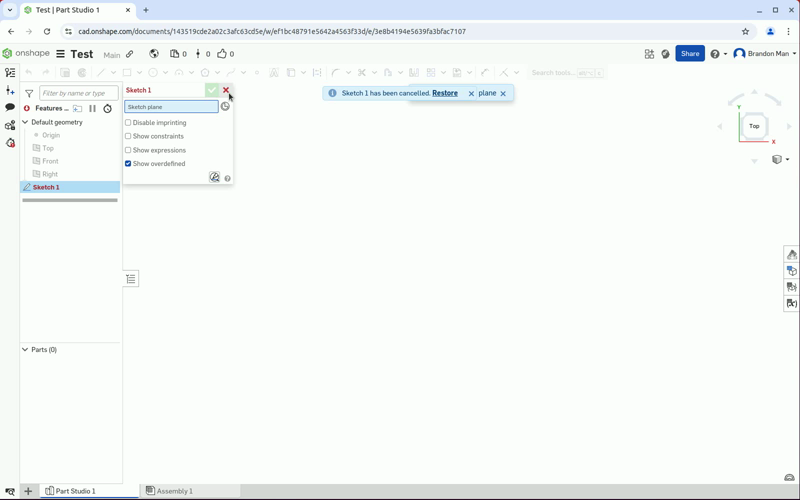
mouse_move(73, 150)
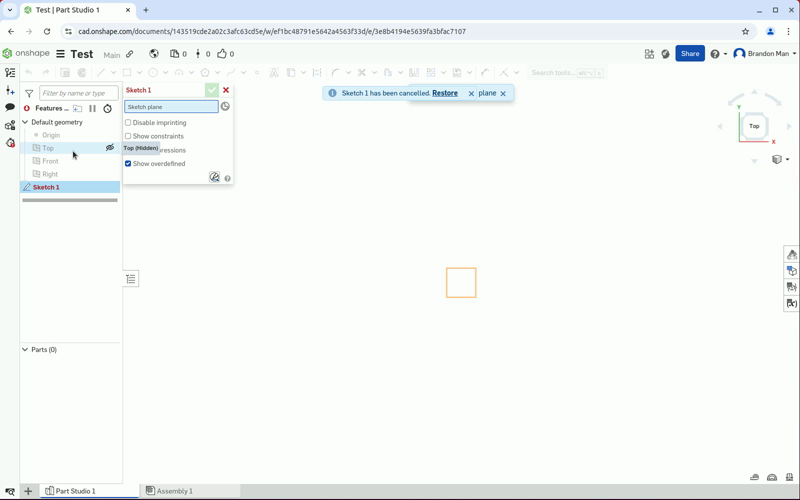
click(73, 150)
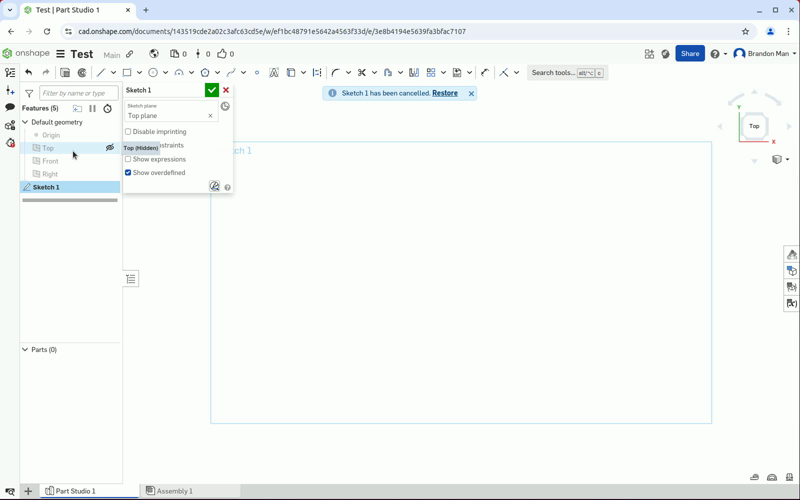
mouse_move(73, 352)
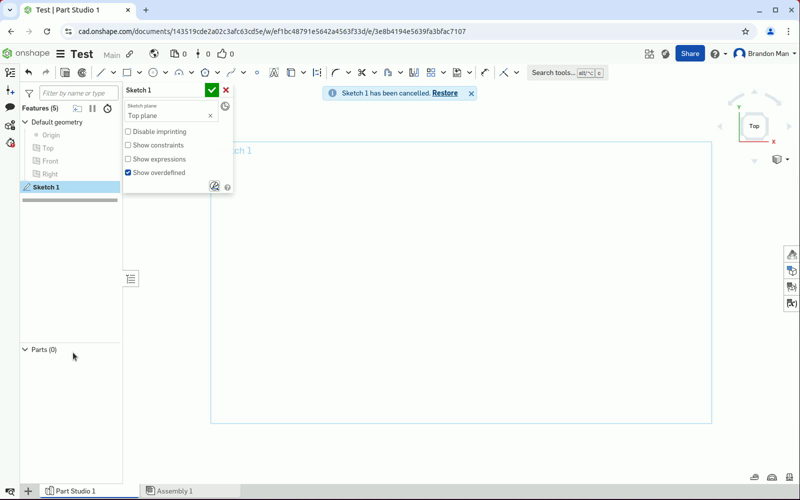
key(y)
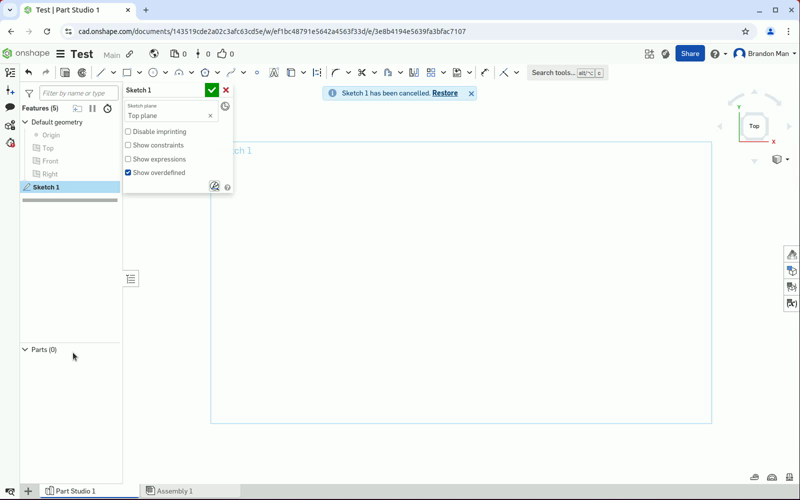
key(l)
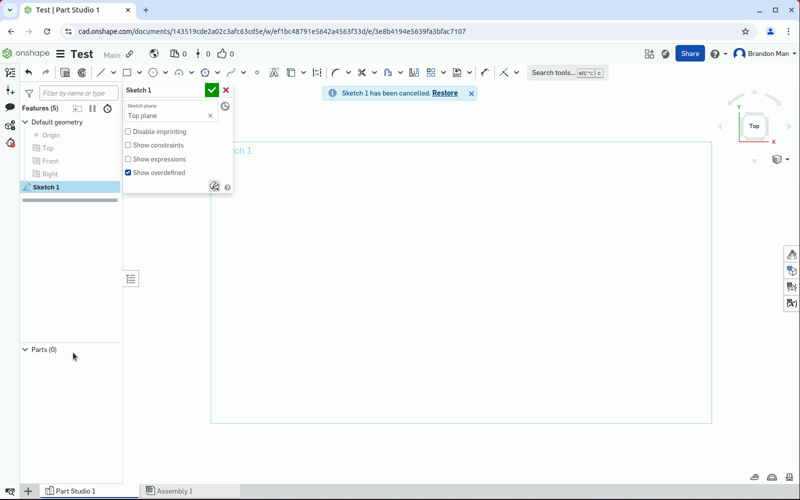
key_down(shift)
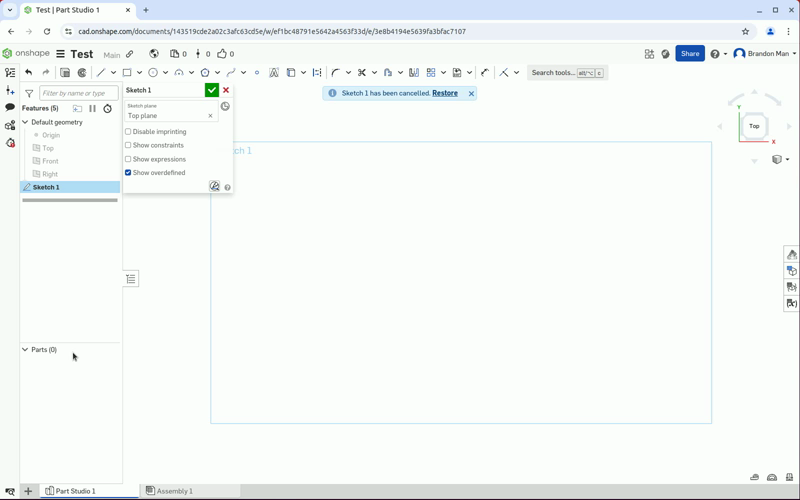
mouse_move(379, 395)
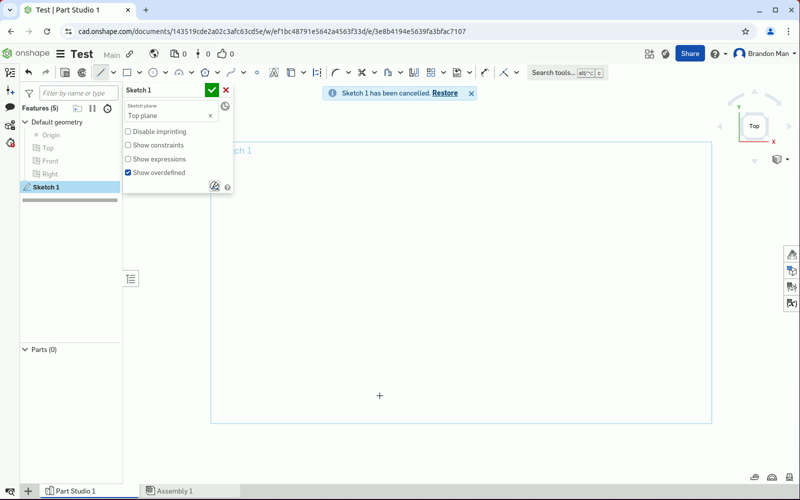
click(379, 395)
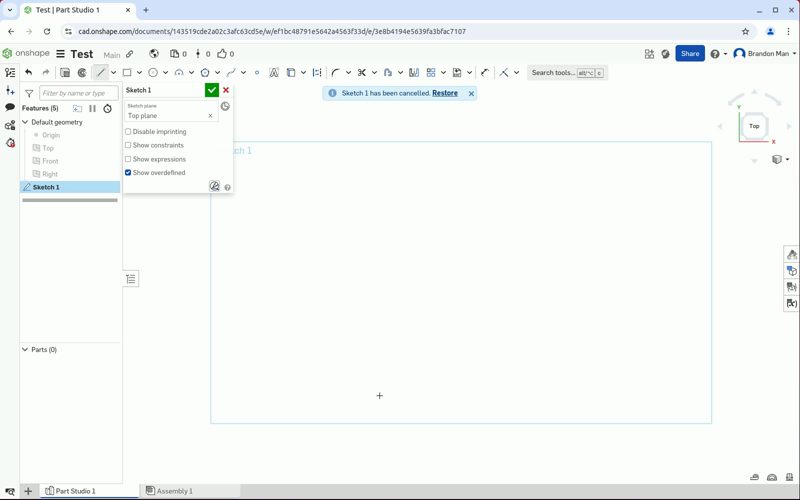
key_up(shift)
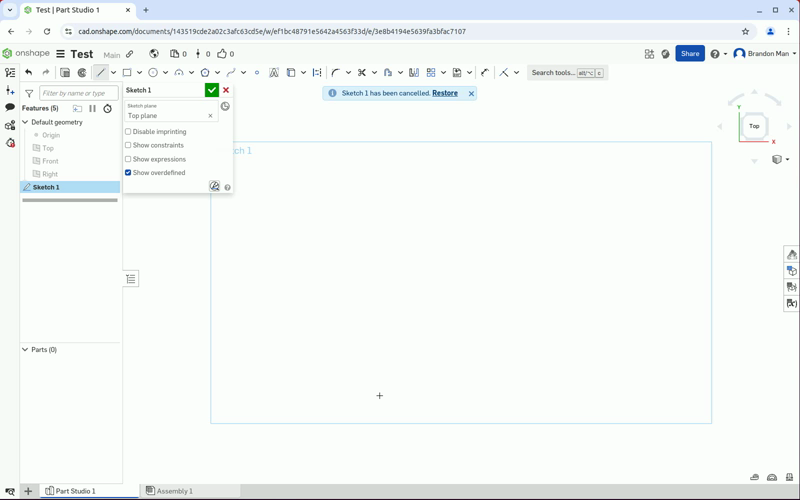
key_down(shift)
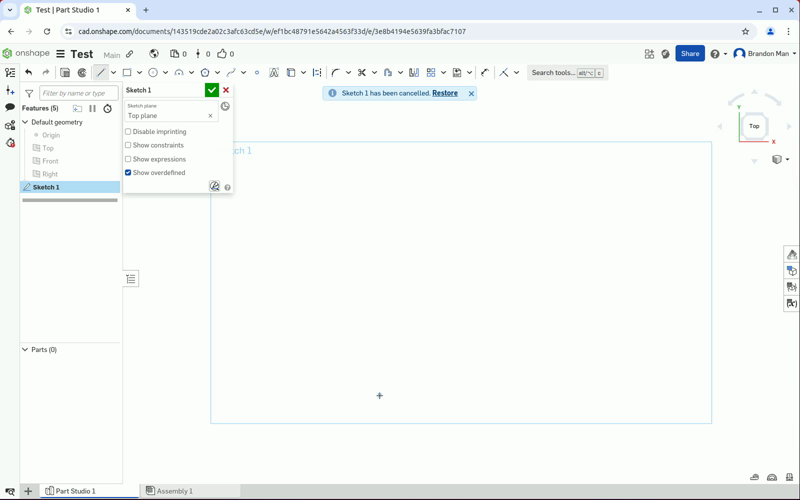
mouse_move(540, 395)
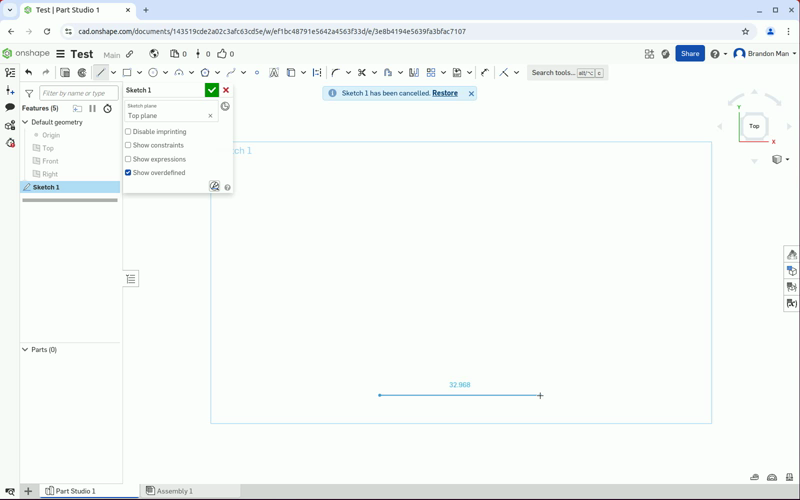
click(540, 395)
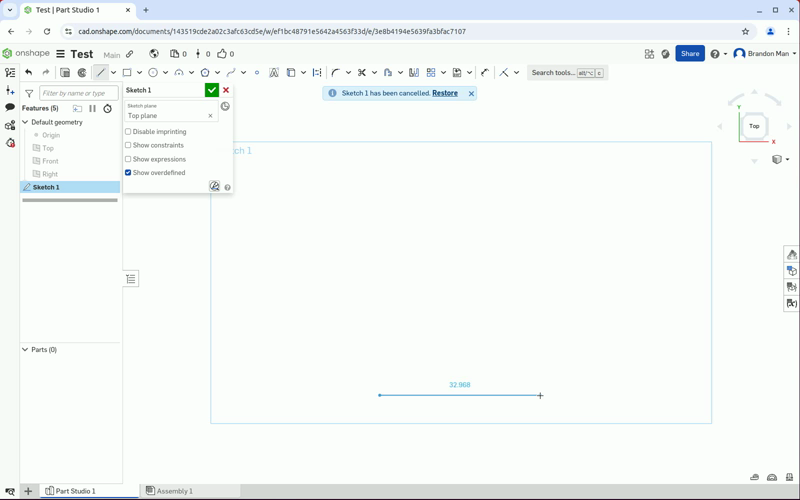
key_up(shift)
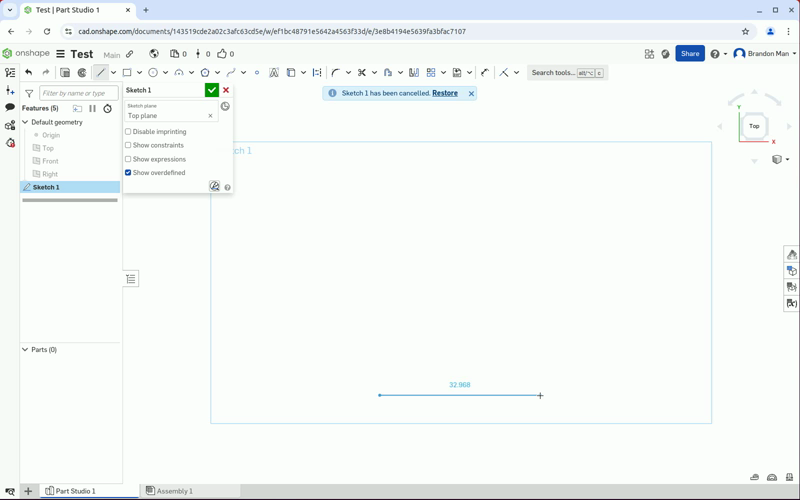
key_down(shift)
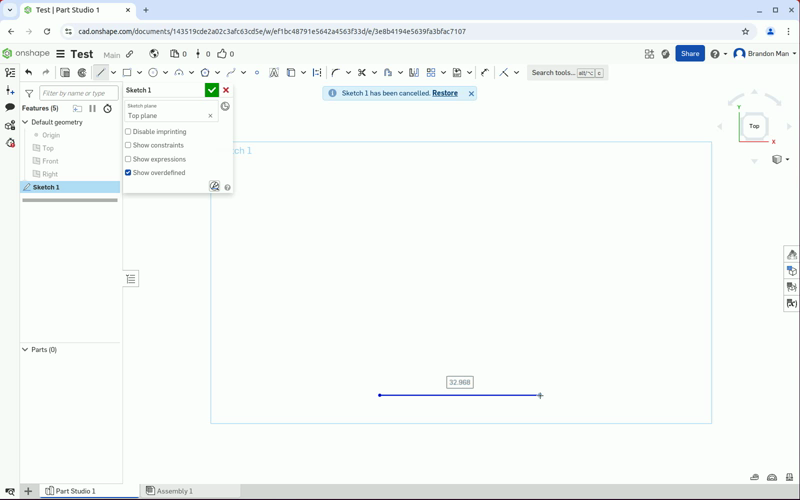
mouse_move(540, 171)
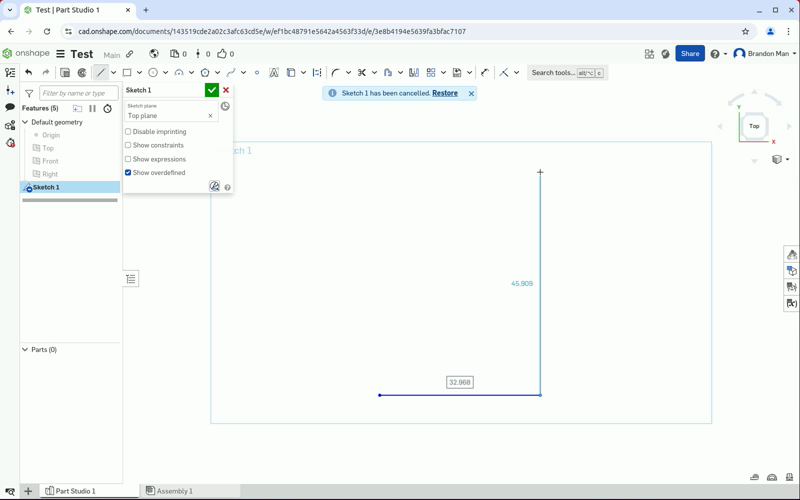
click(540, 171)
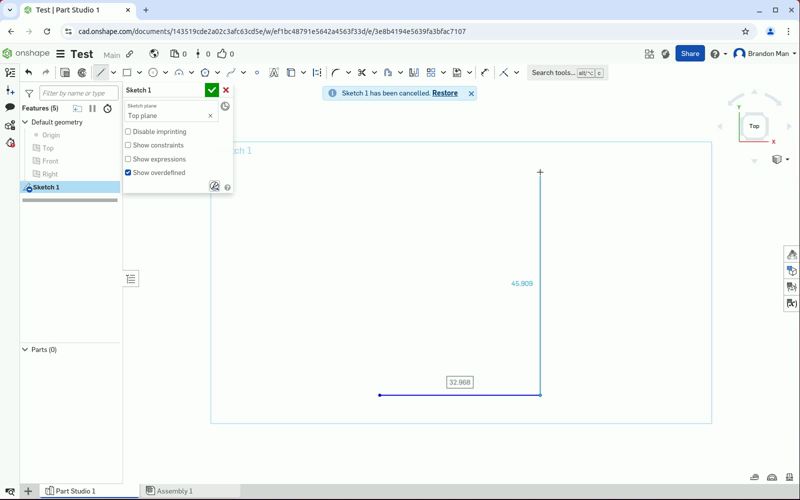
key_up(shift)
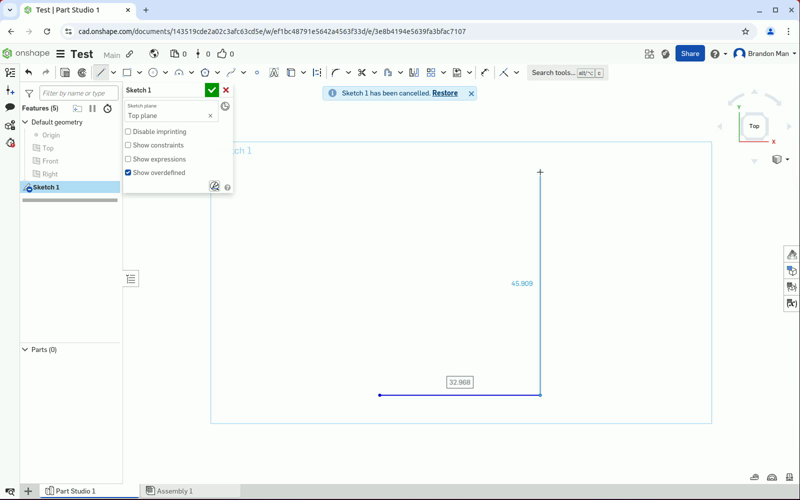
key_down(shift)
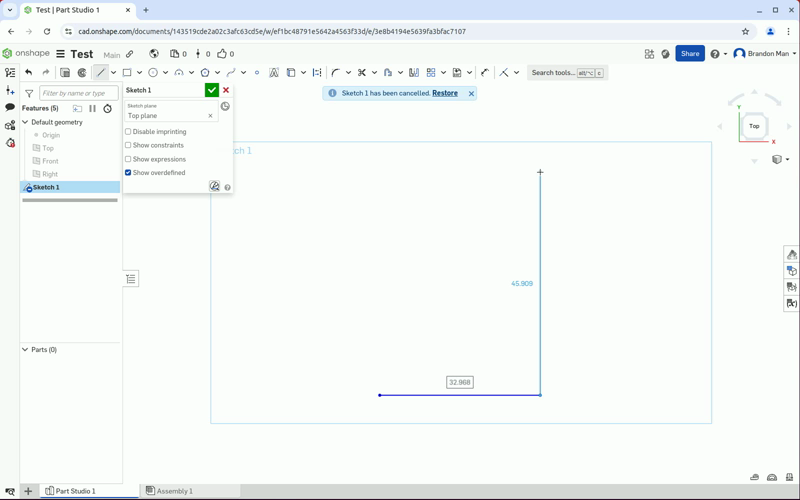
mouse_move(379, 171)
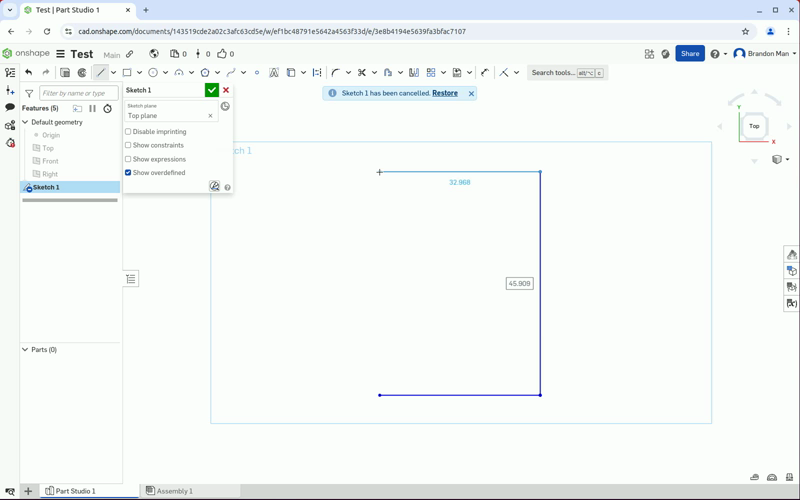
click(379, 171)
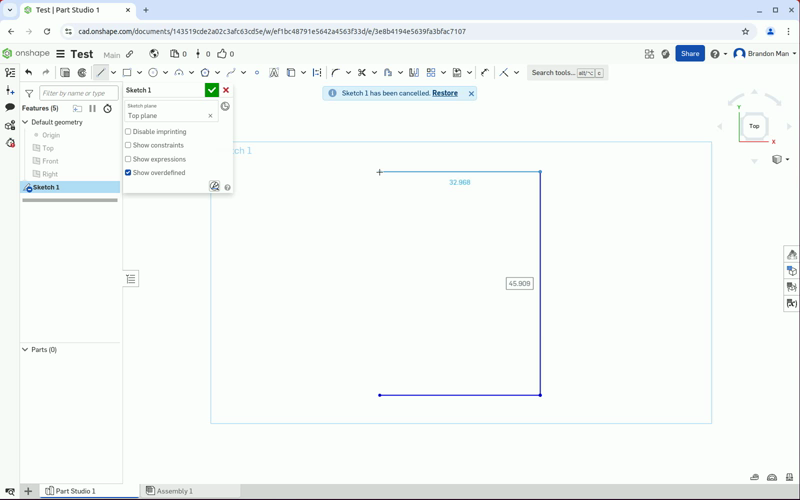
key_up(shift)
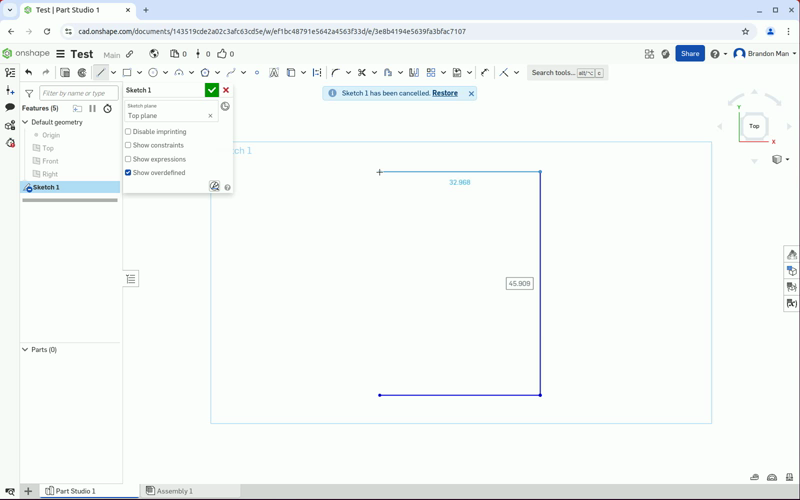
key_down(shift)
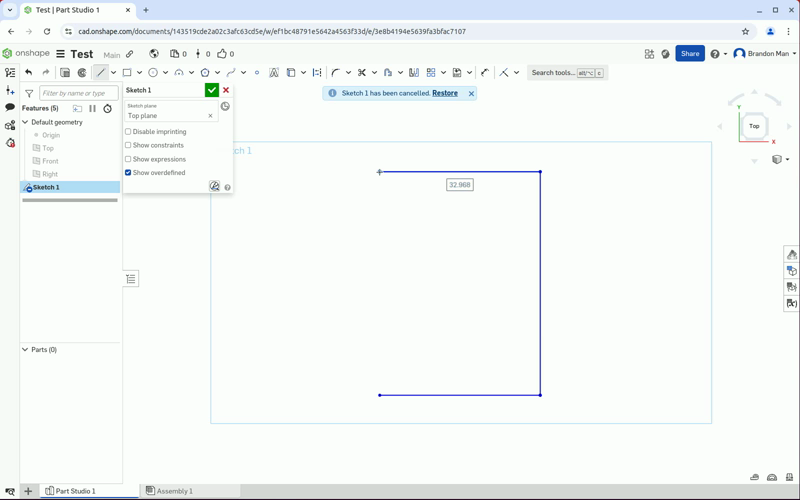
mouse_move(379, 395)
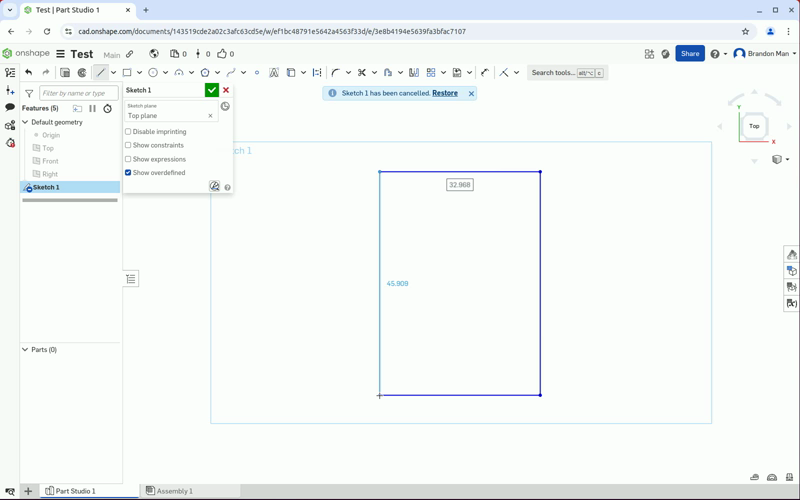
key_up(shift)
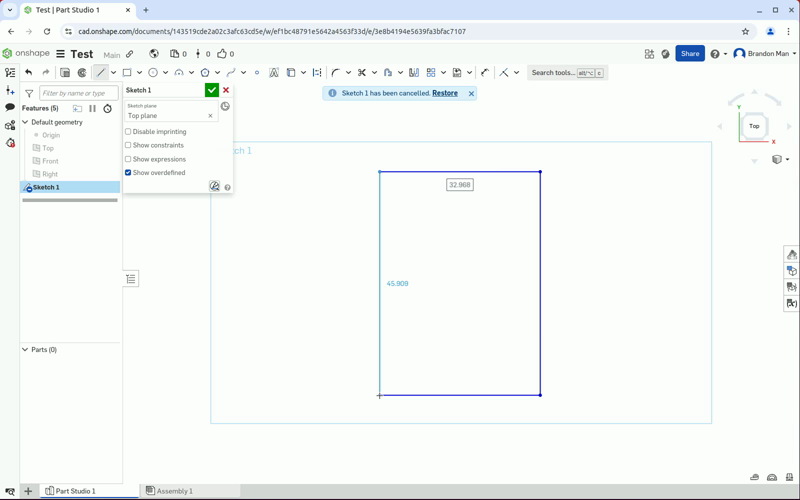
click(379, 395)
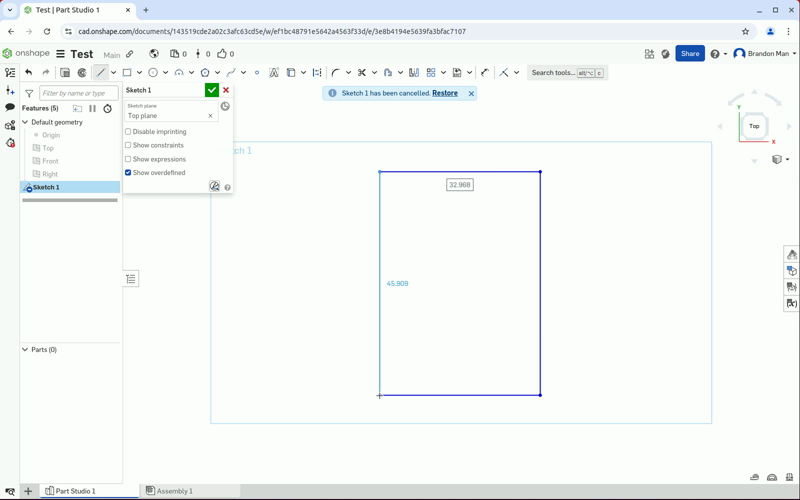
key(esc)
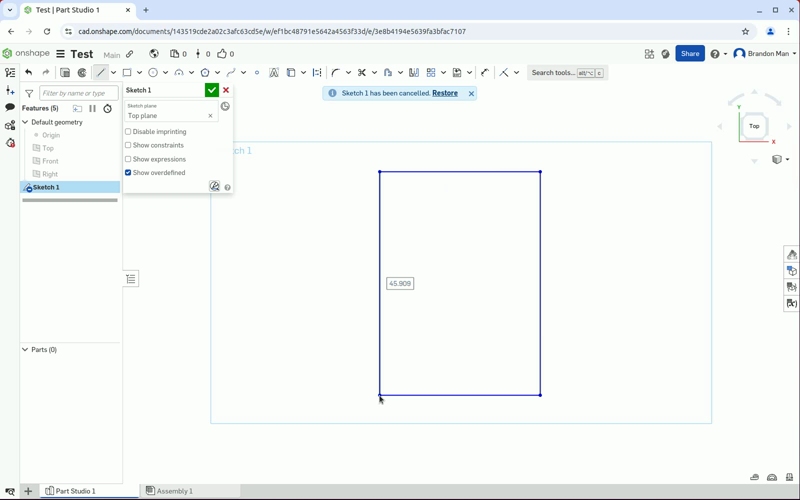
mouse_move(430, 212)
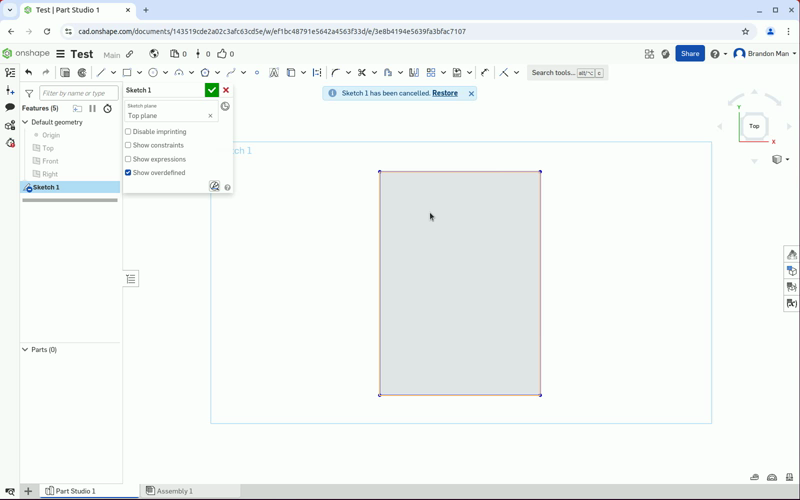
click(430, 212)
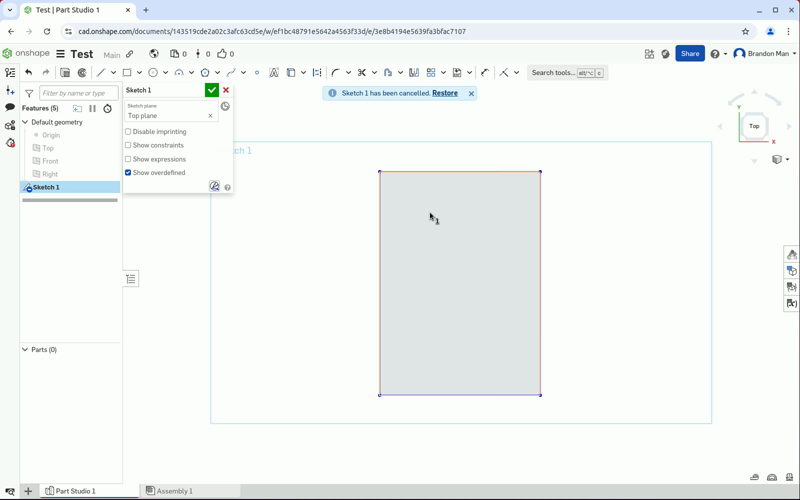
mouse_move(73, 352)
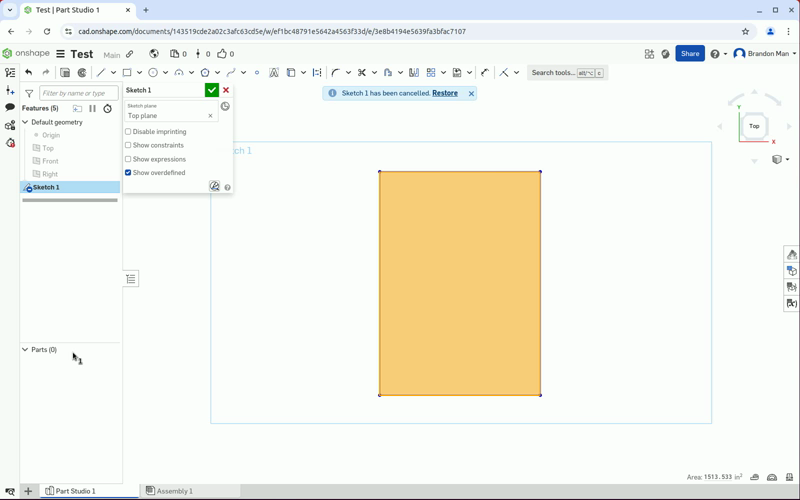
key(shift+y)
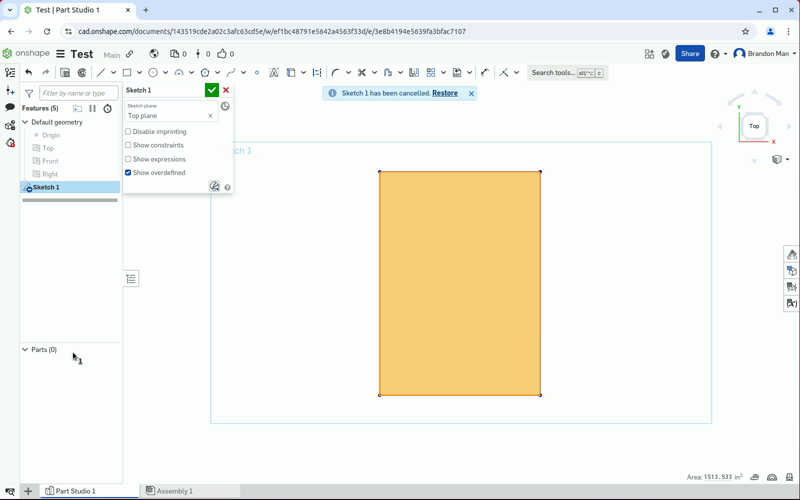
key(shift+e)
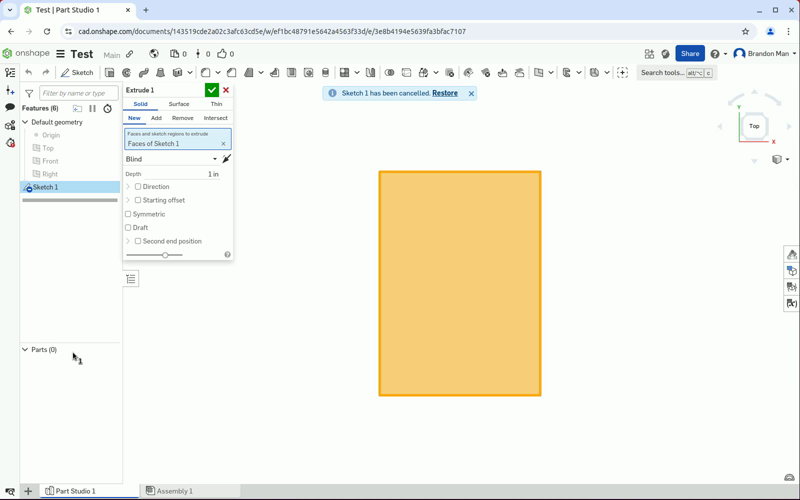
mouse_move(143, 106)
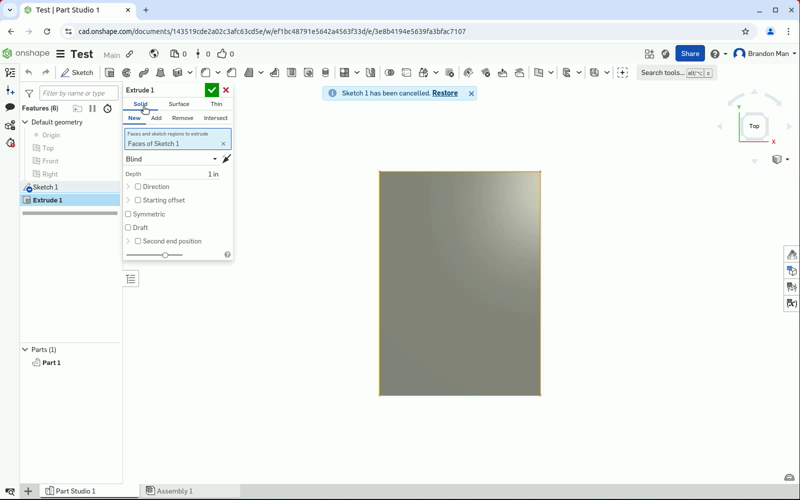
click(143, 106)
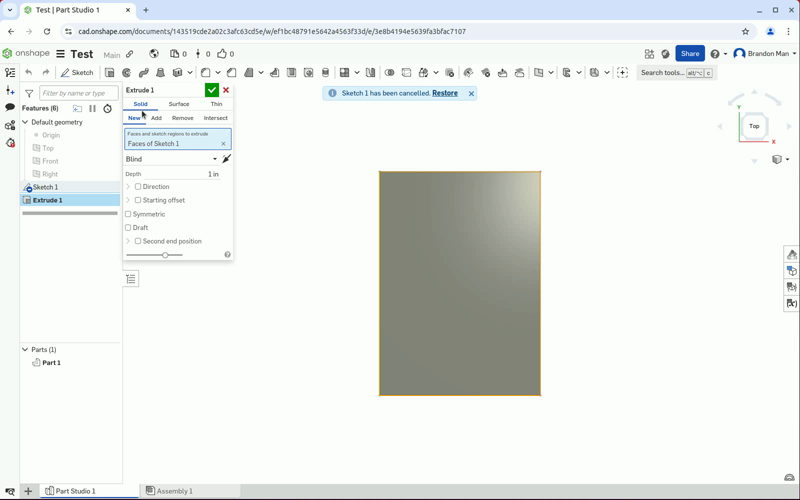
mouse_move(137, 120)
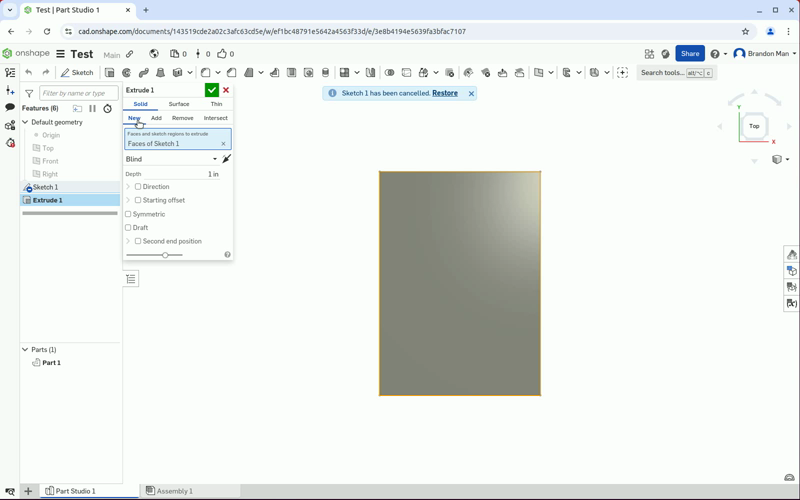
click(137, 120)
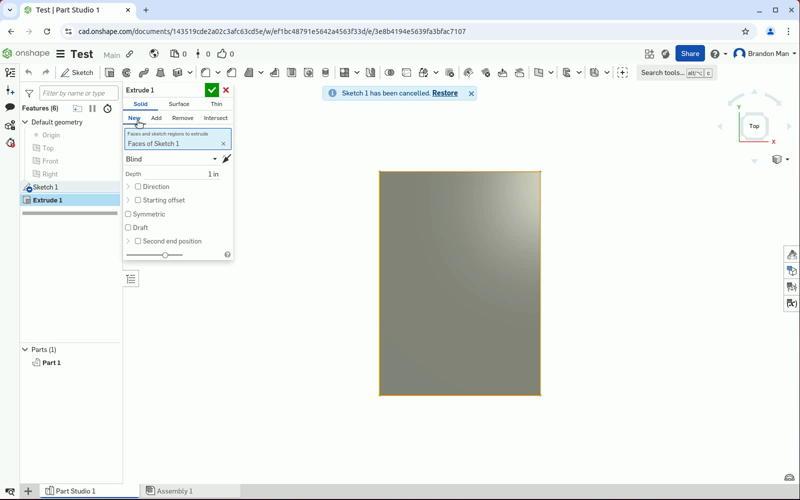
key(tab, 4)
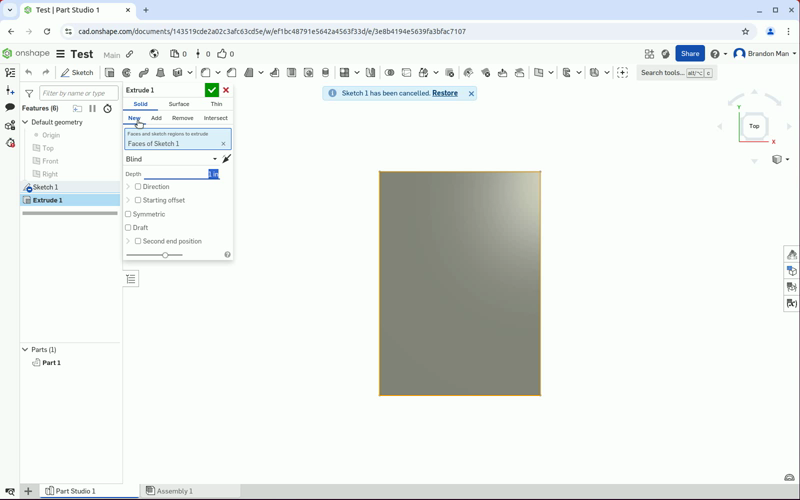
text(10.351)
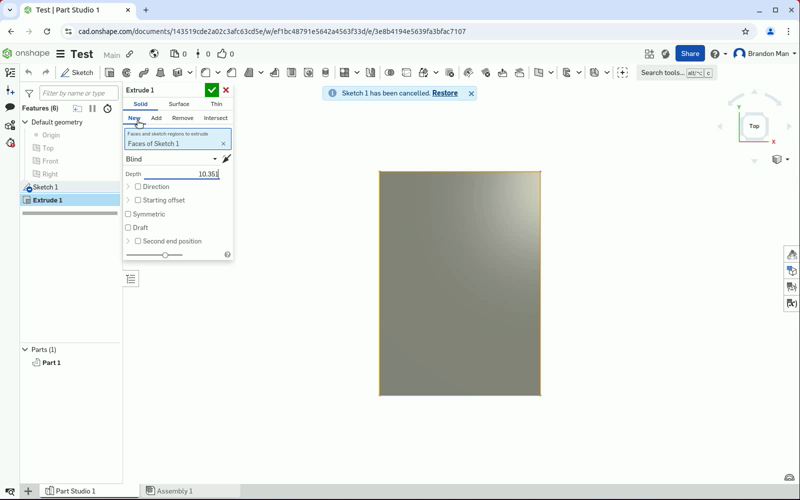
key(enter)
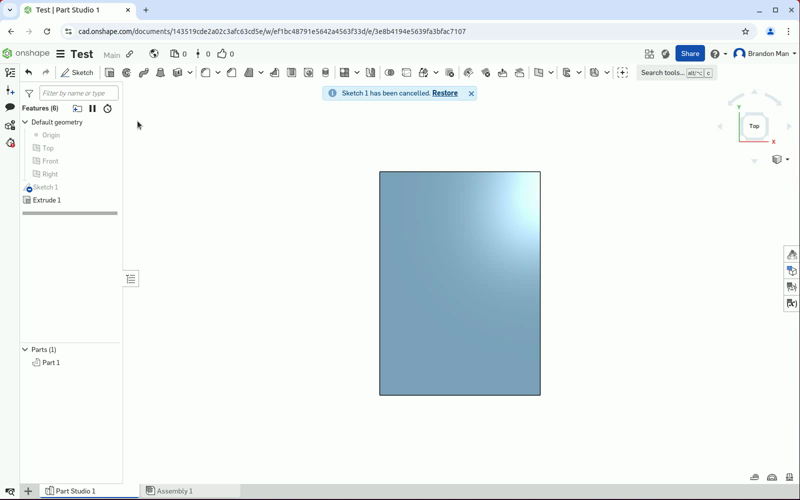
key(shift+h)
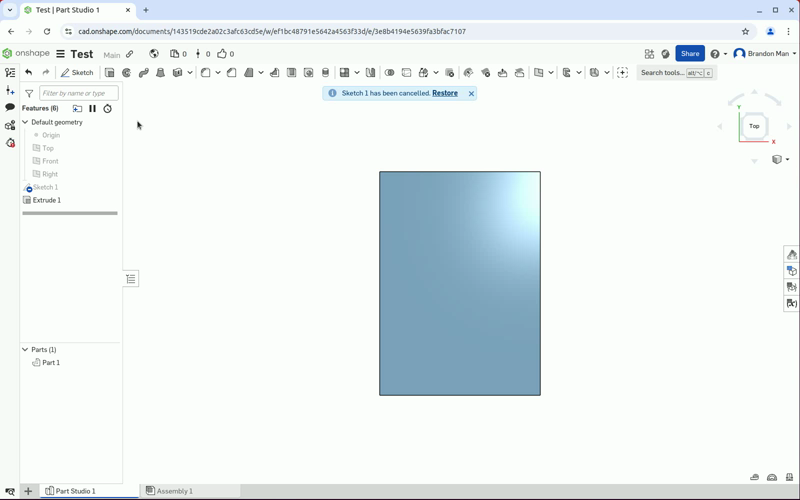
key(shift+h)
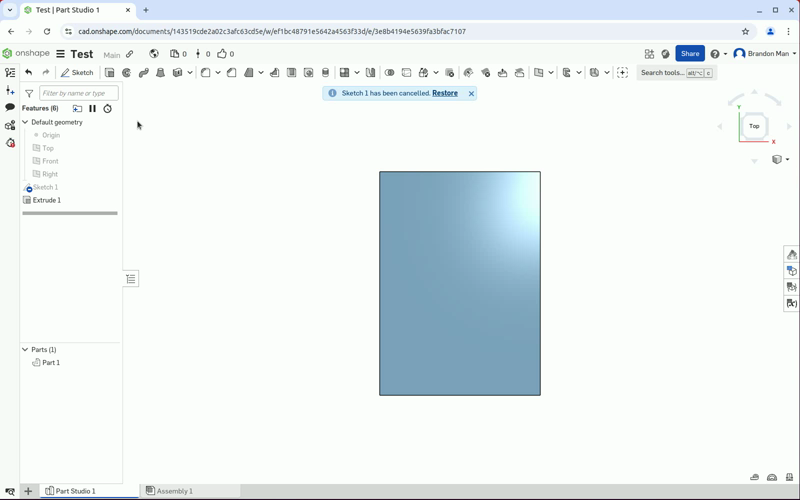
mouse_move(73, 189)
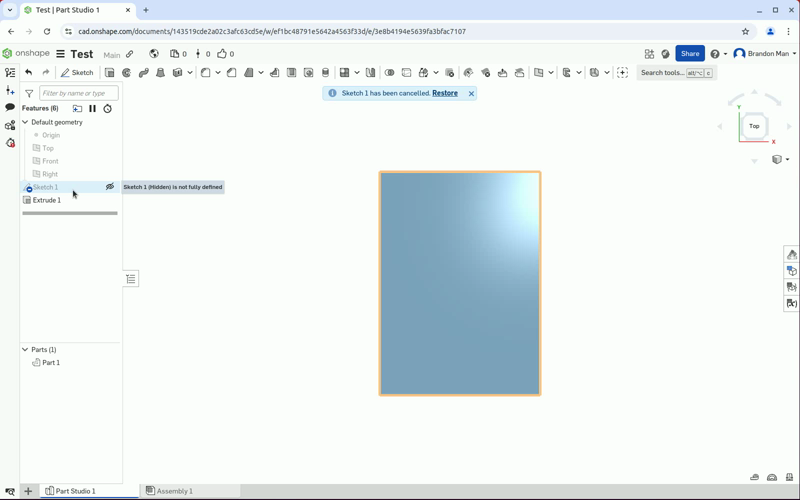
click(73, 189)
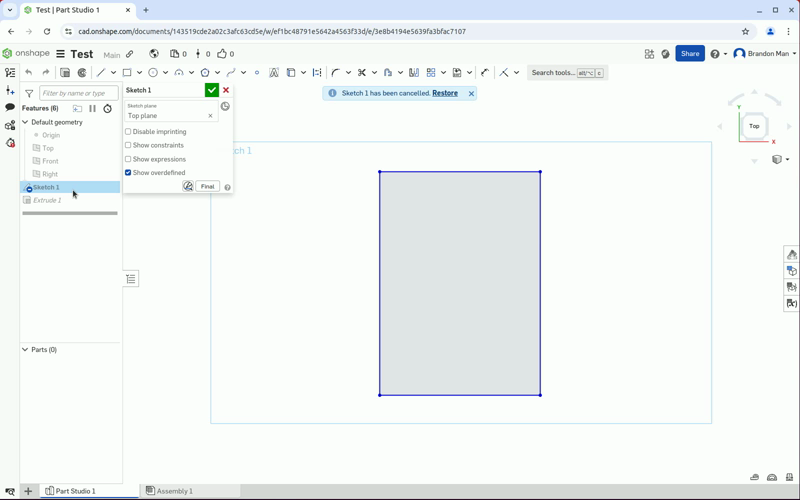
mouse_move(229, 92)
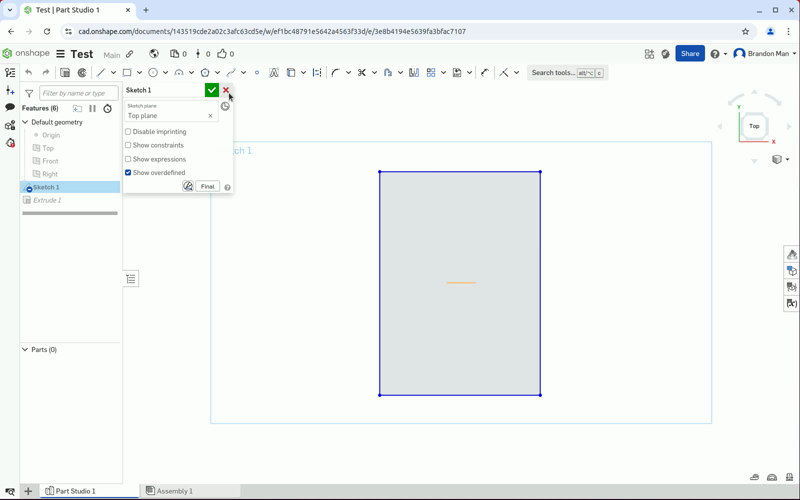
click(229, 92)
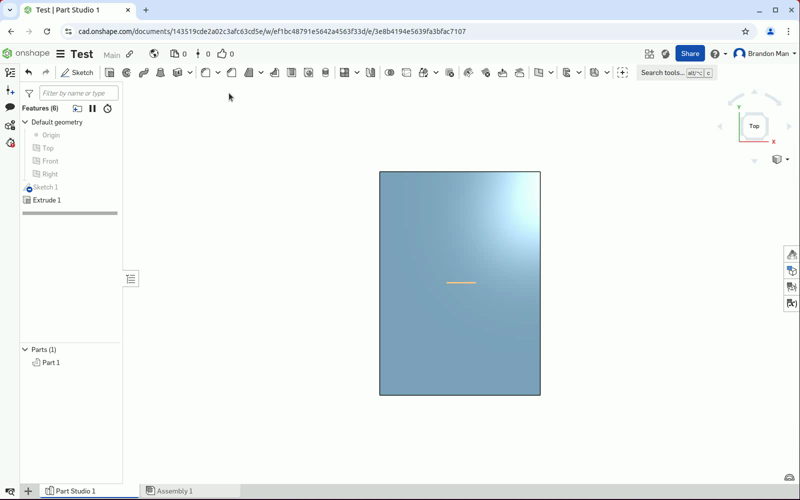
mouse_move(541, 75)
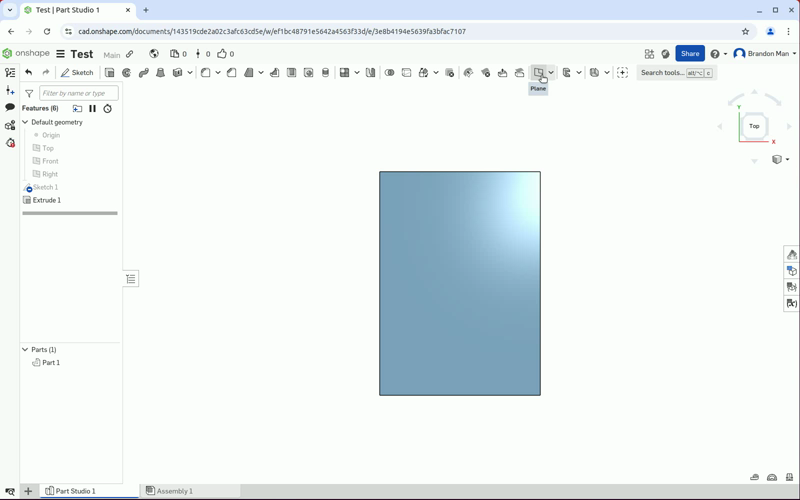
click(541, 75)
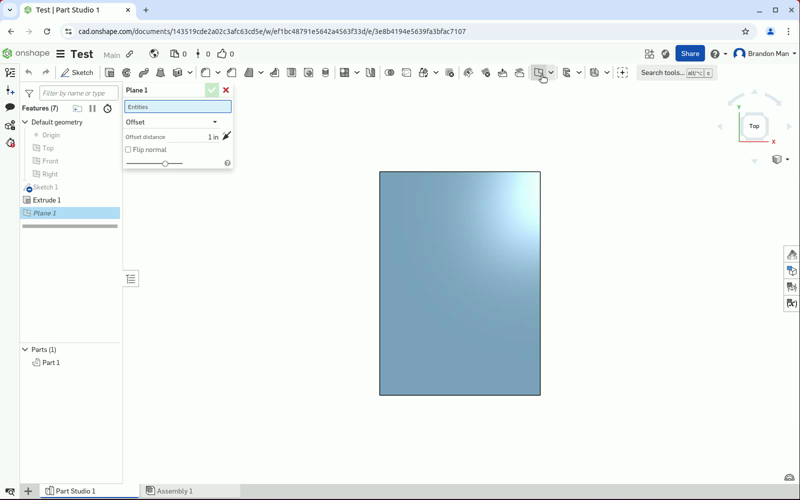
mouse_move(73, 150)
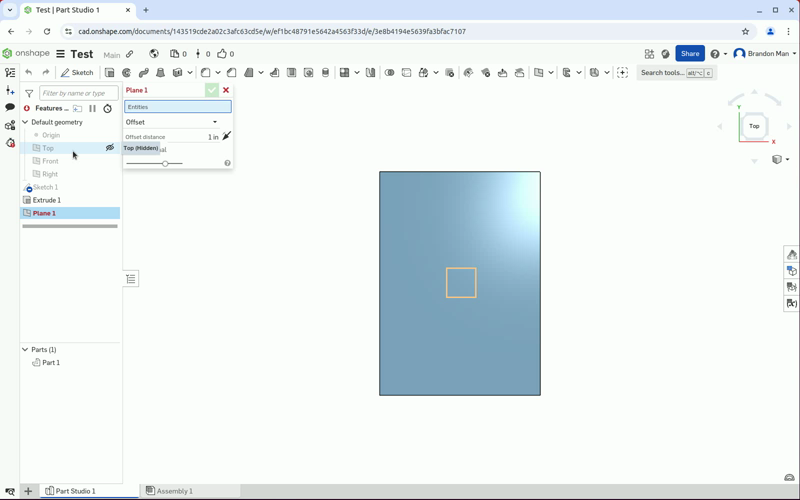
click(73, 150)
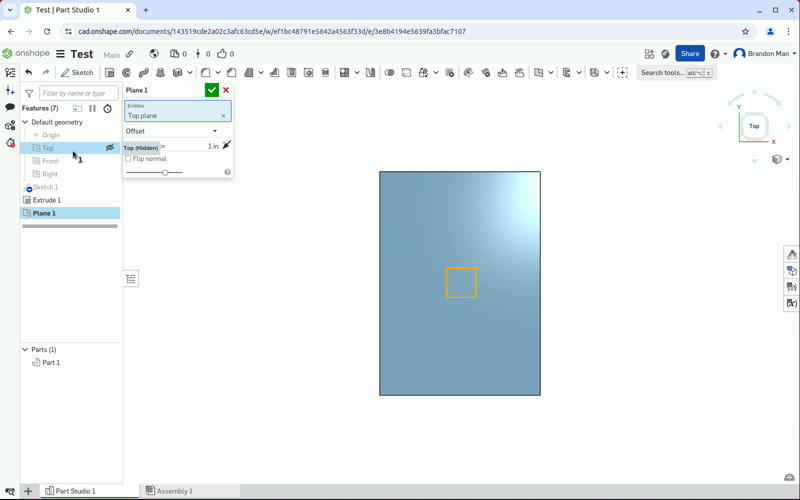
key(tab, 2)
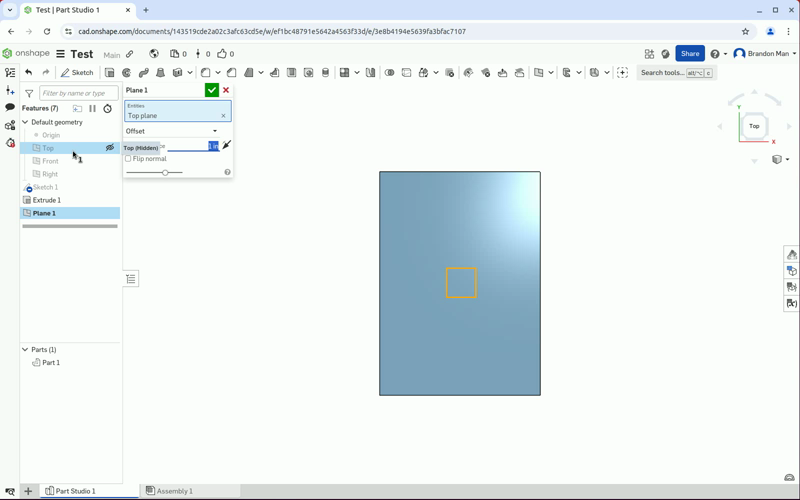
text(10.352)
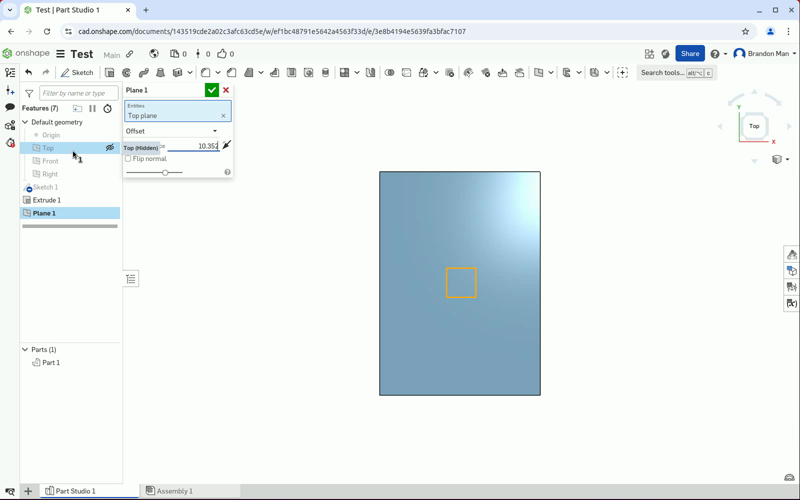
key(enter, 2)
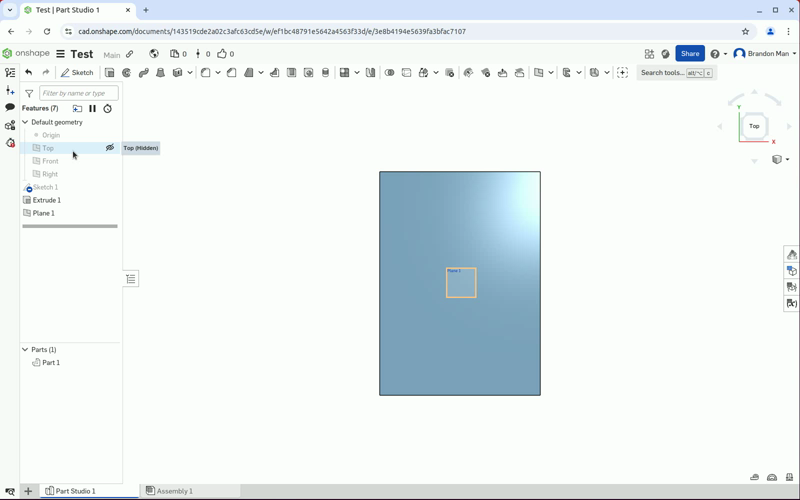
key(shift+s)
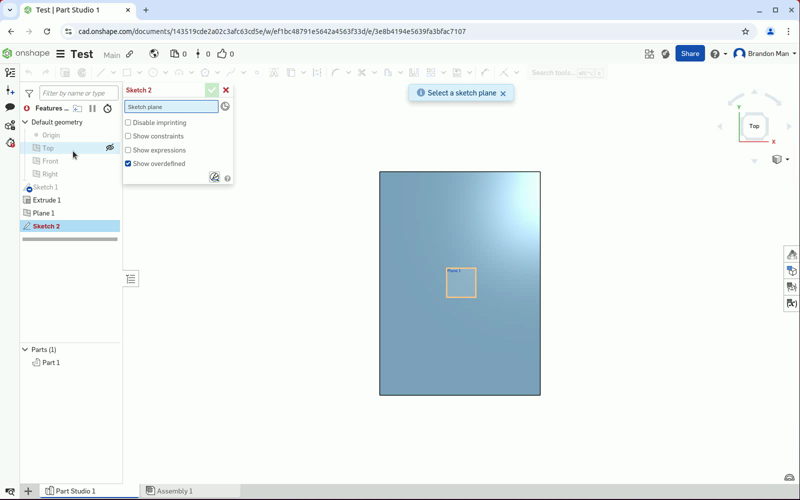
mouse_move(73, 215)
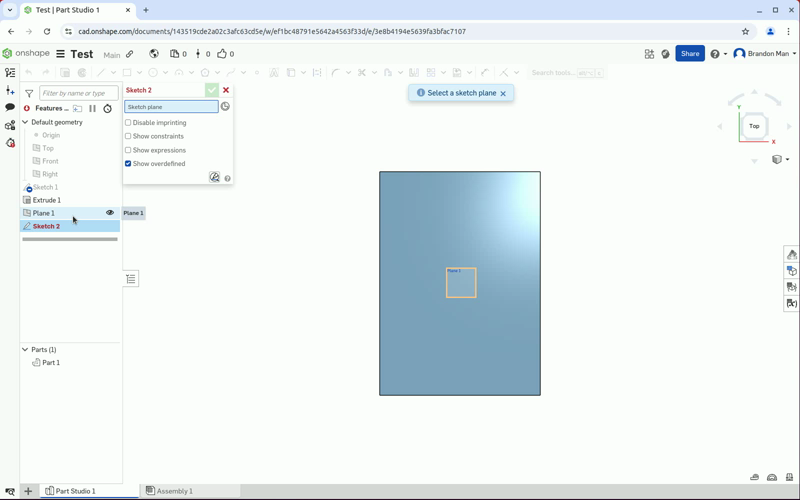
click(73, 215)
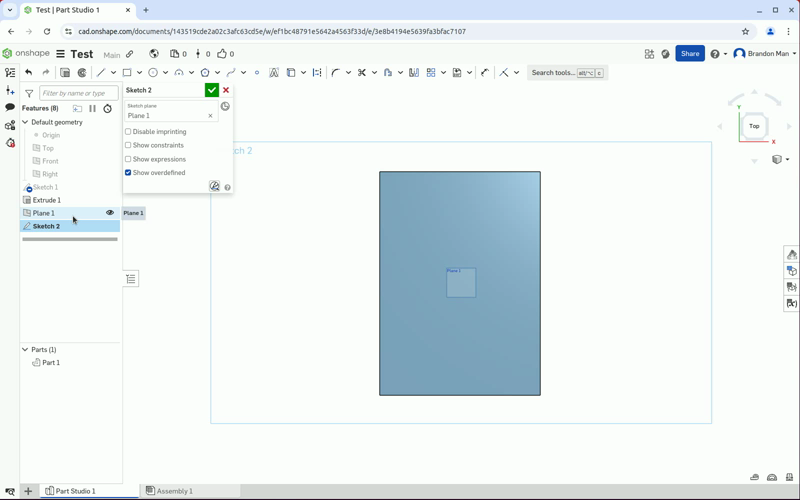
mouse_move(73, 352)
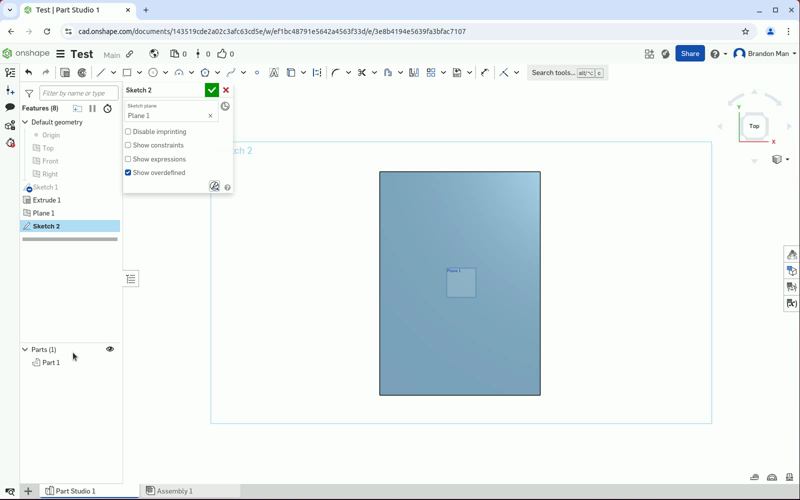
key(y)
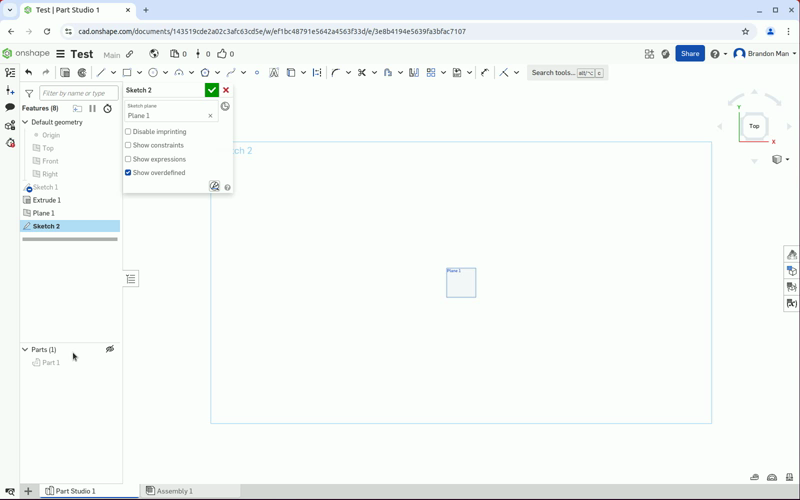
key(c)
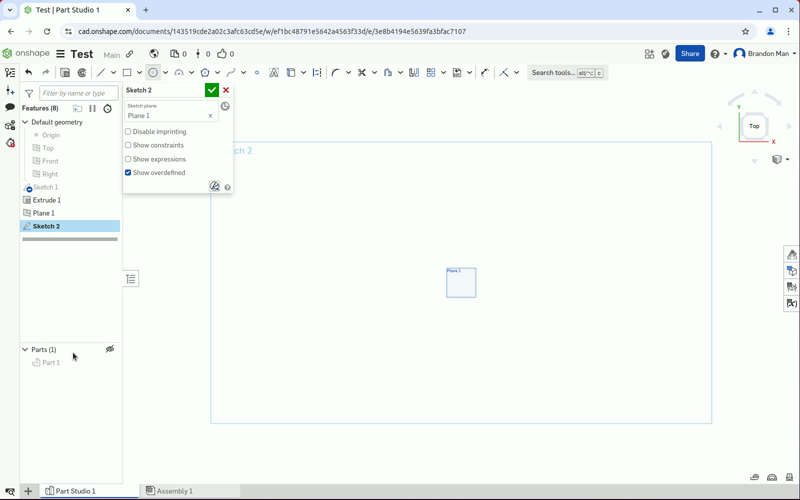
key_down(shift)
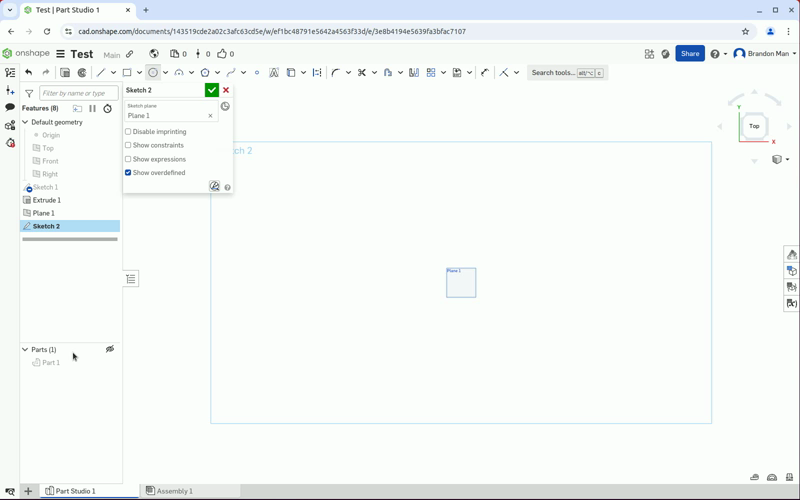
mouse_move(461, 282)
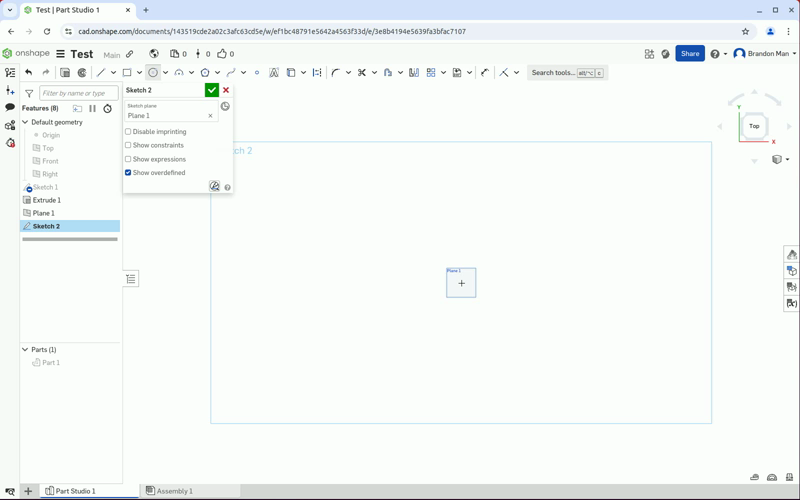
click(461, 282)
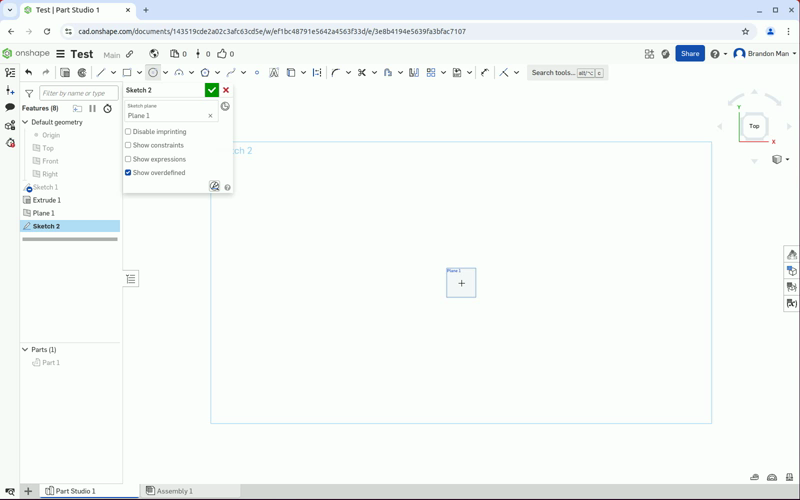
key_up(shift)
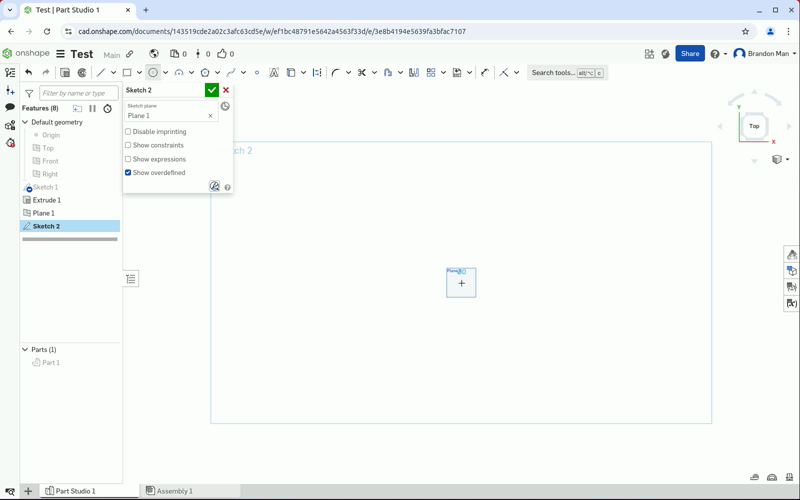
mouse_move(492, 282)
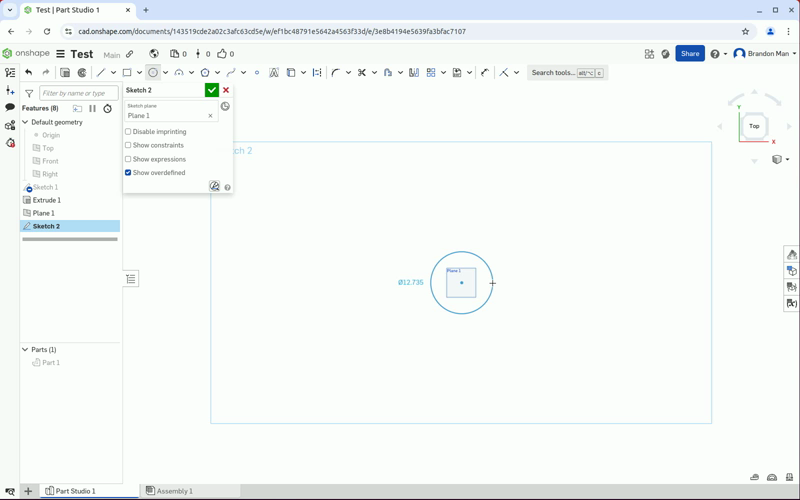
click(492, 282)
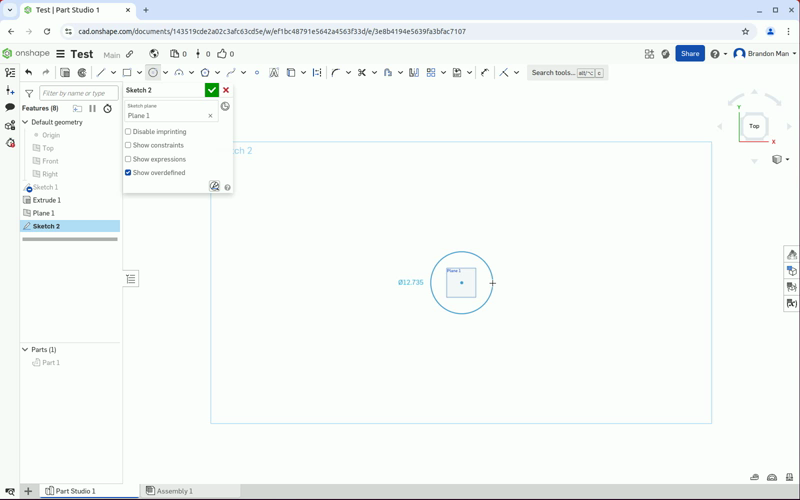
key(esc)
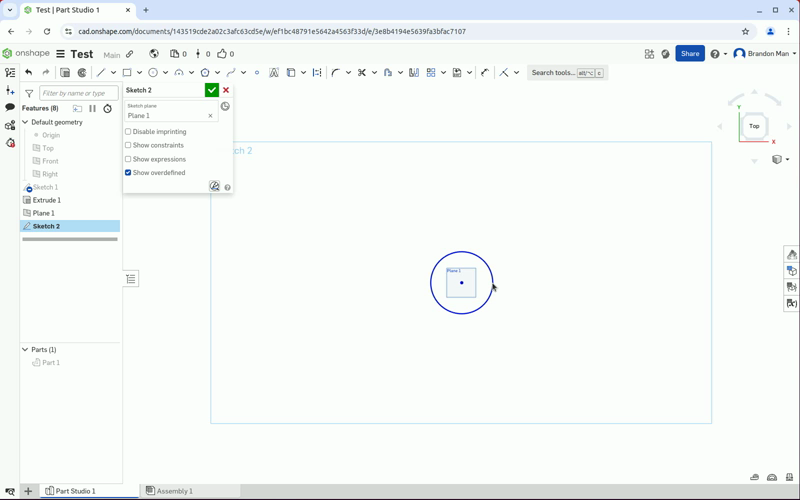
key(c)
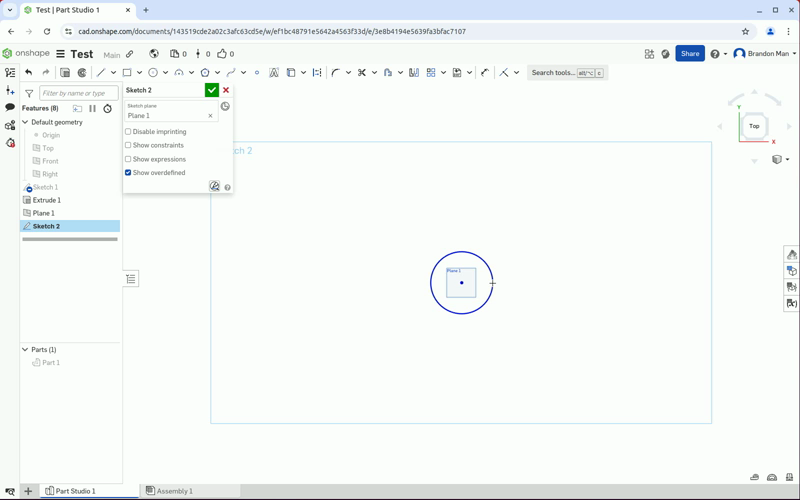
key_down(shift)
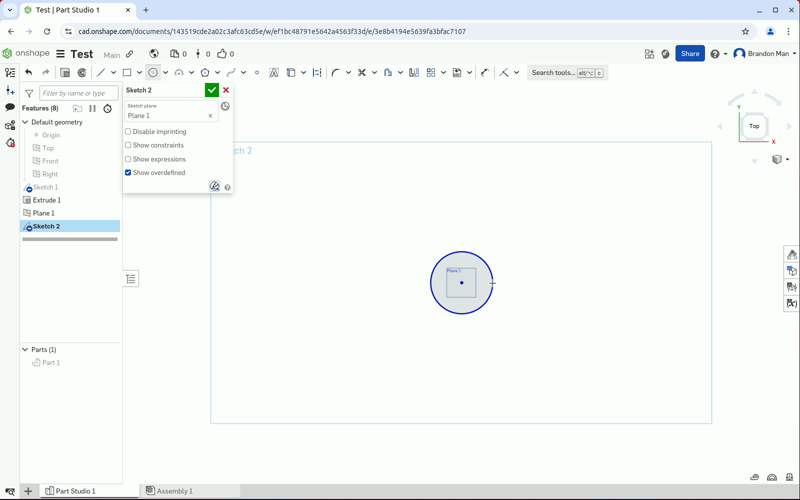
mouse_move(461, 282)
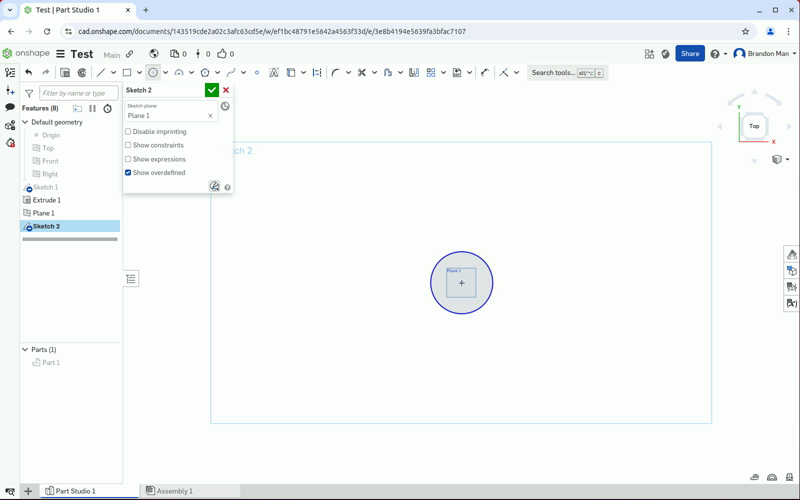
click(461, 282)
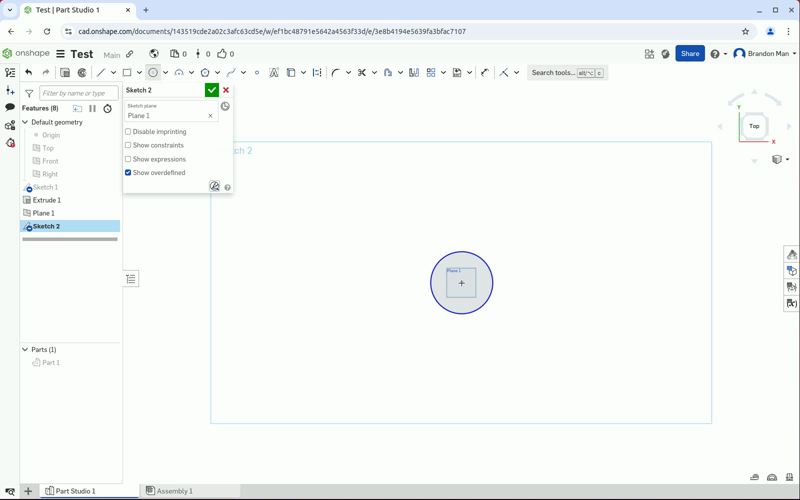
key_up(shift)
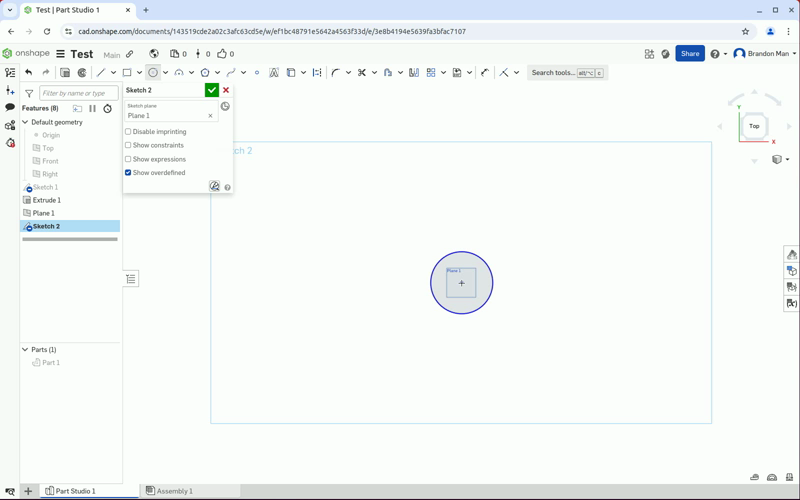
mouse_move(469, 282)
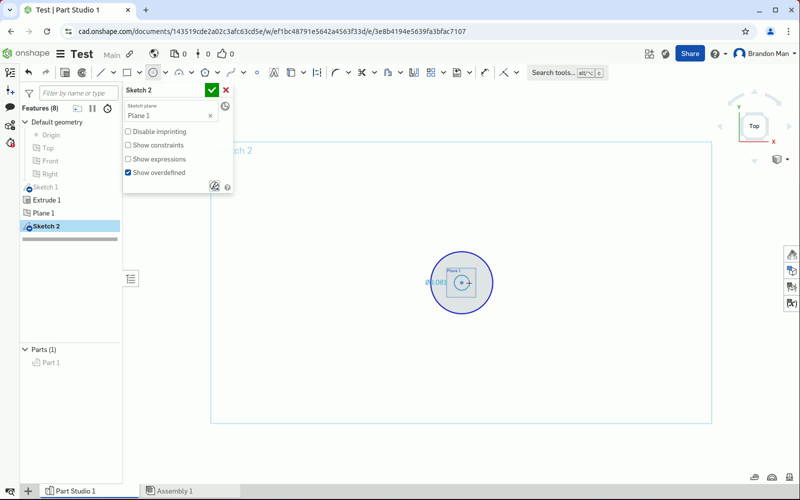
click(469, 282)
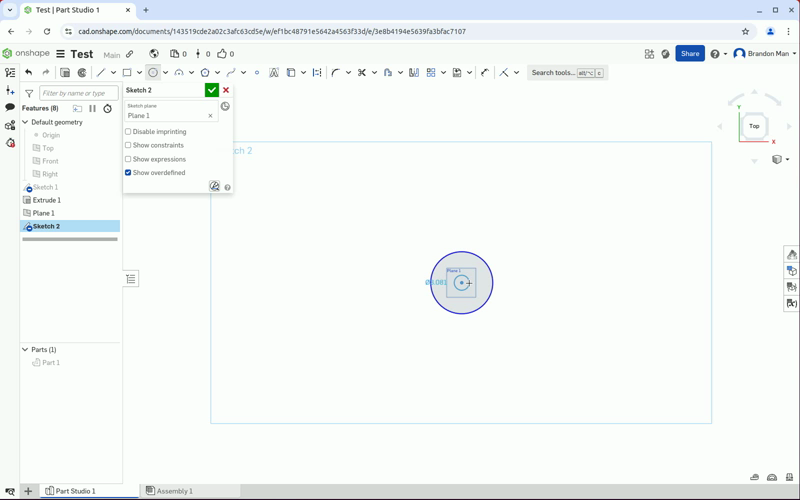
key(esc)
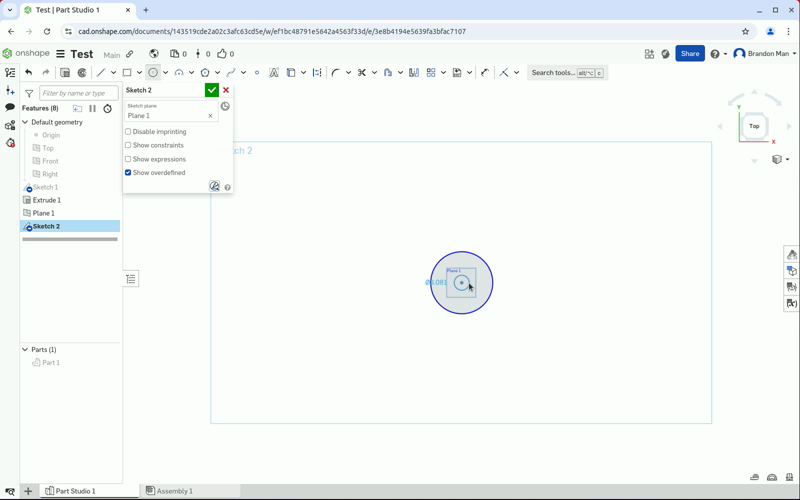
mouse_move(446, 300)
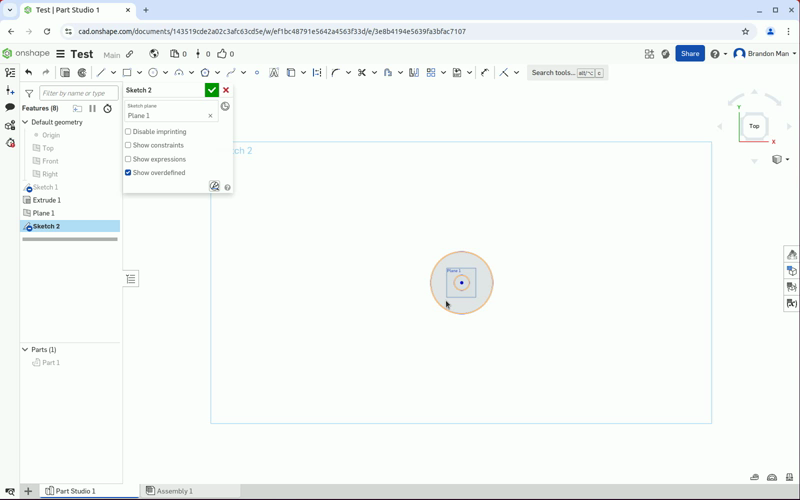
click(446, 300)
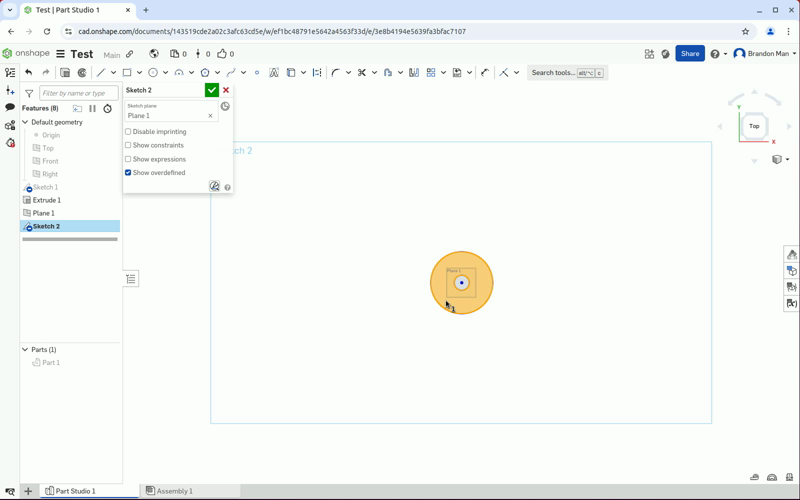
mouse_move(73, 352)
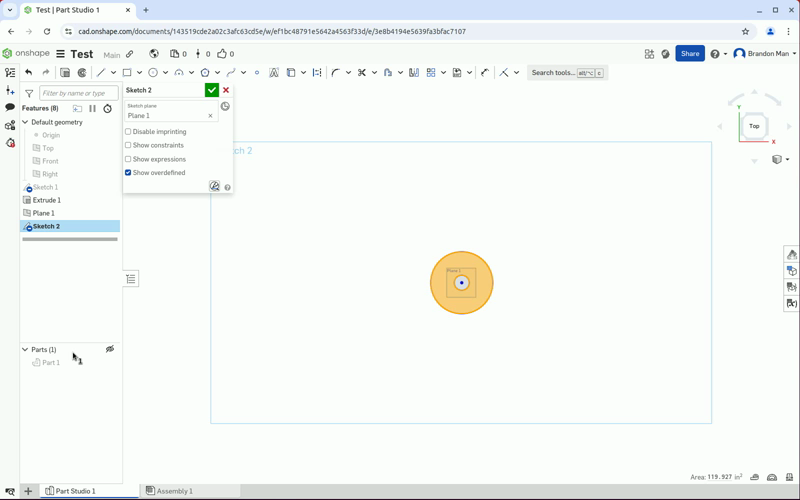
key(shift+y)
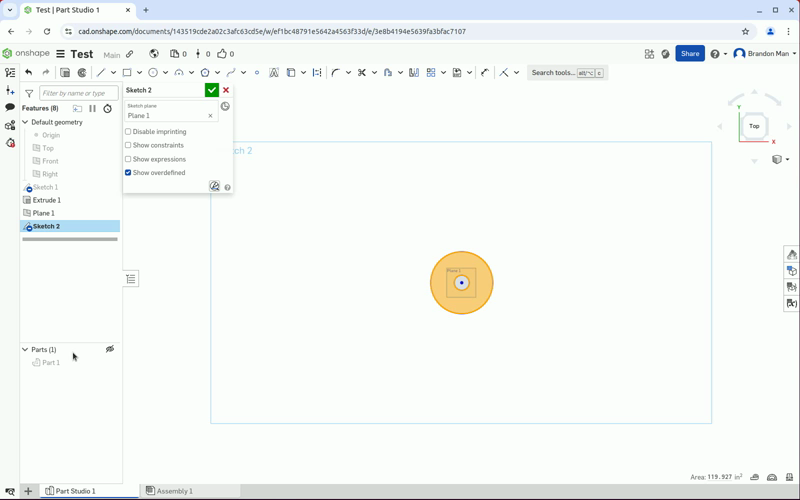
key(shift+e)
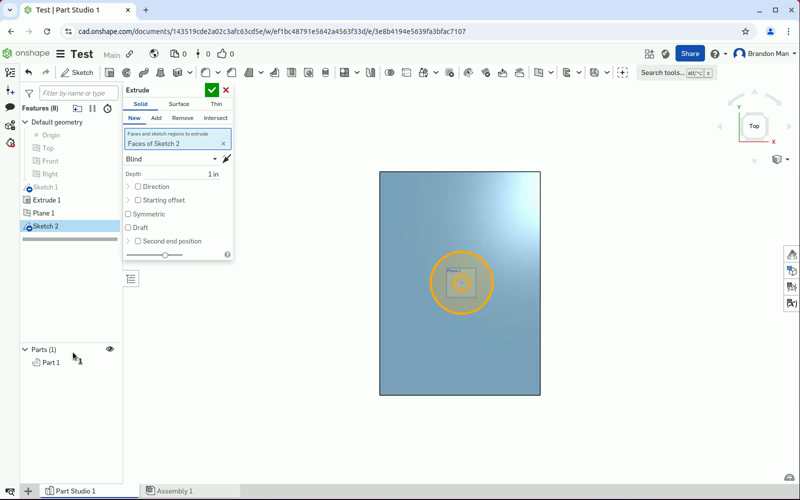
mouse_move(143, 106)
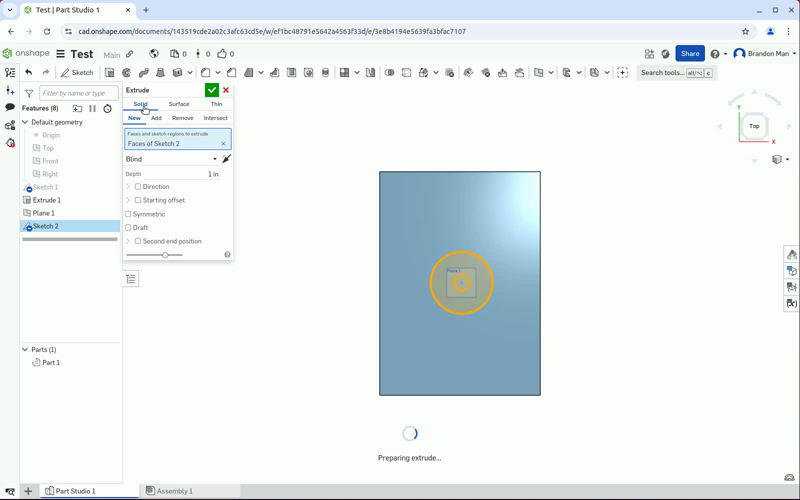
click(143, 106)
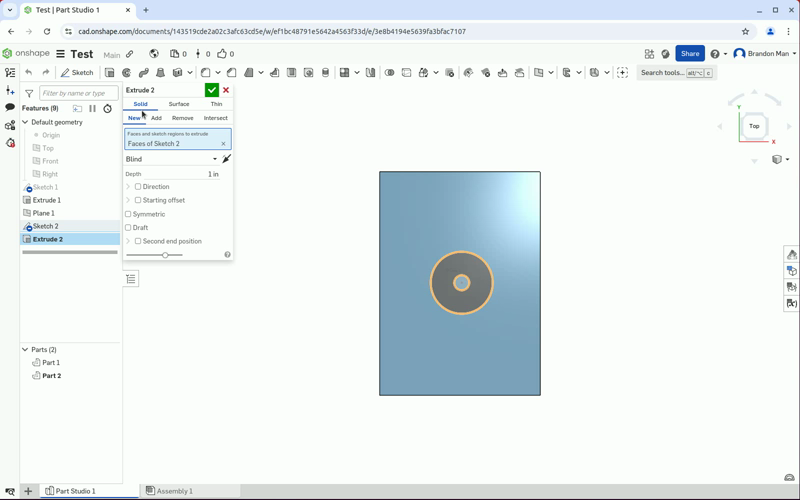
mouse_move(137, 120)
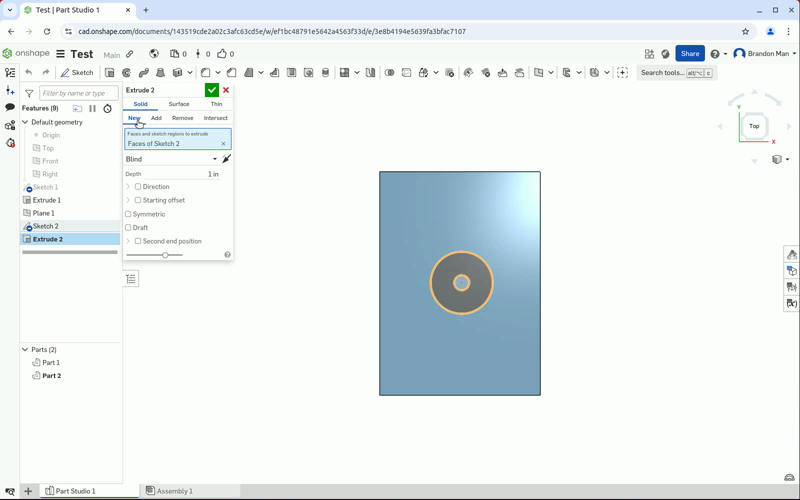
click(137, 120)
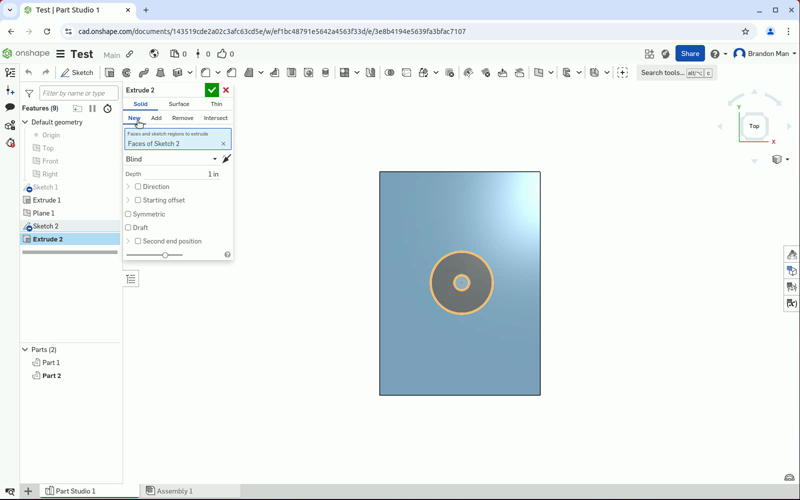
key(tab, 4)
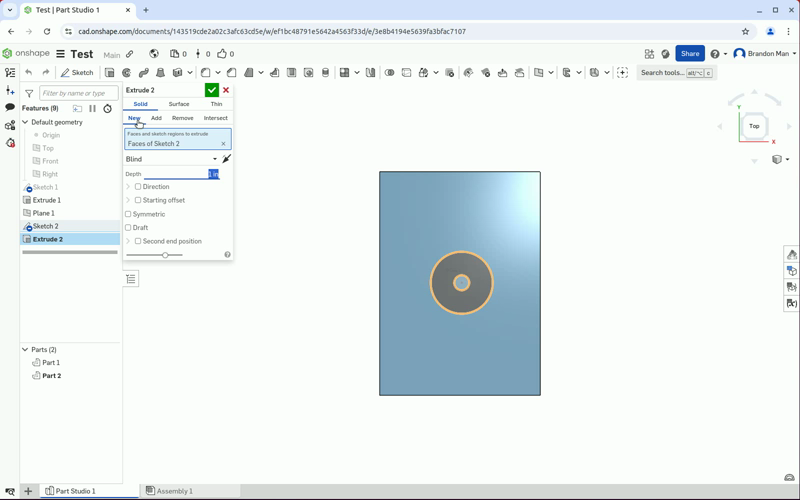
text(-10.351)
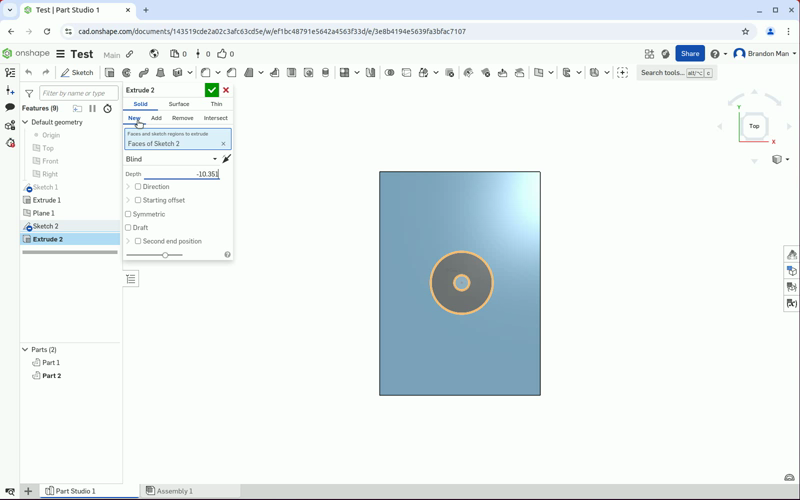
key(enter)
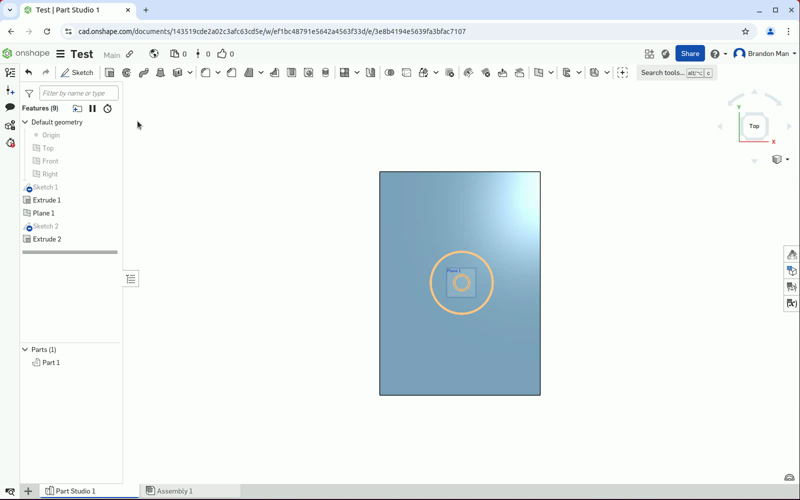
key(shift+h)
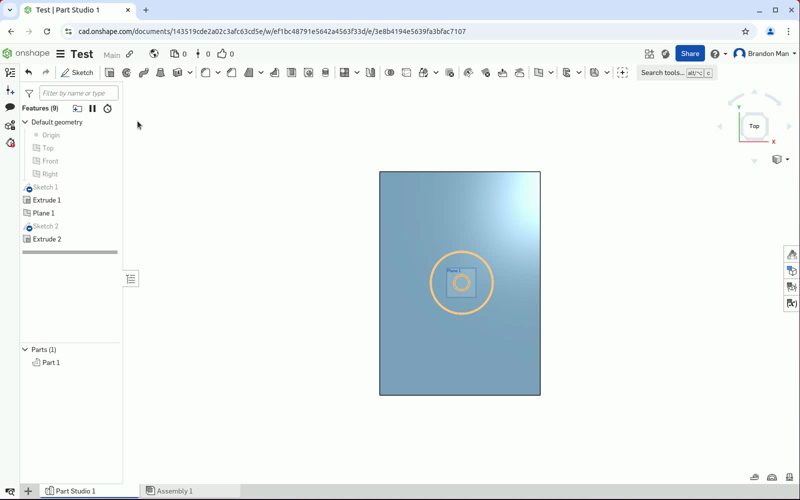
key(shift+h)
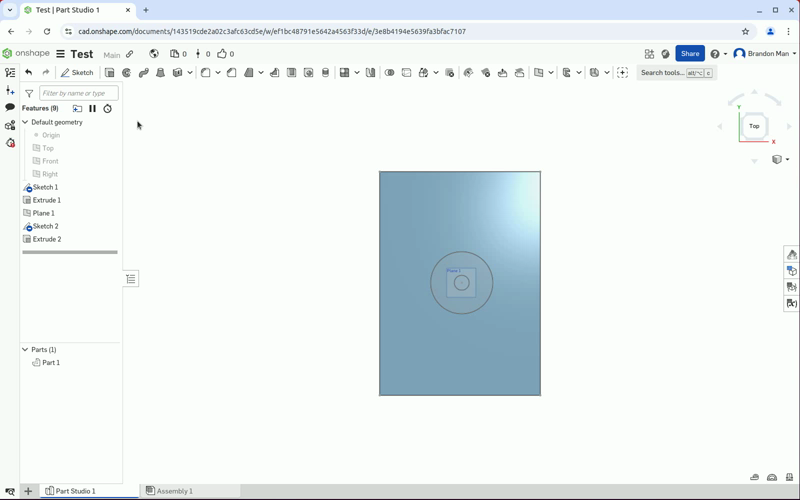
key(shift+7)
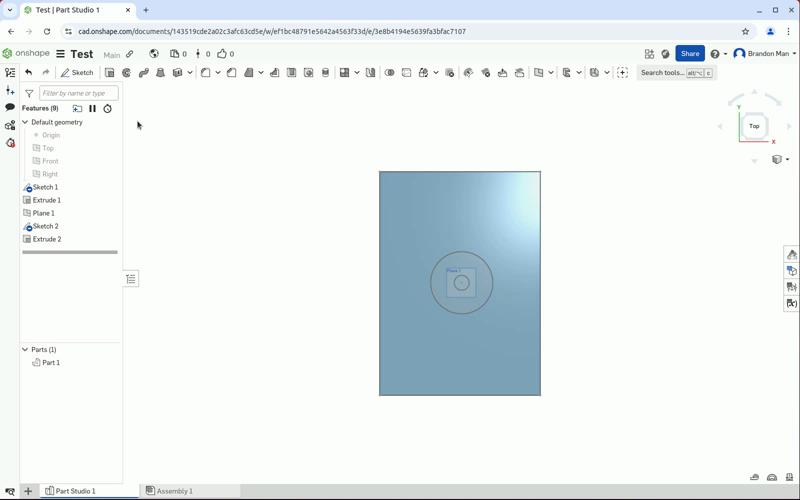
key(up, 3)
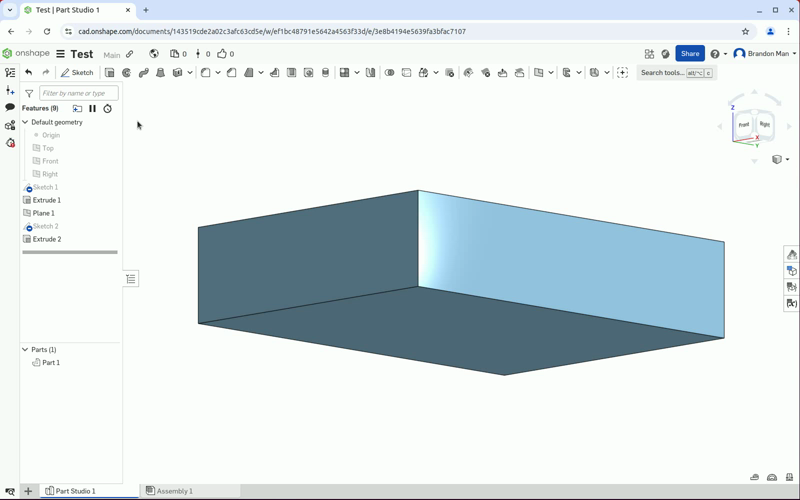
key(left, 3)
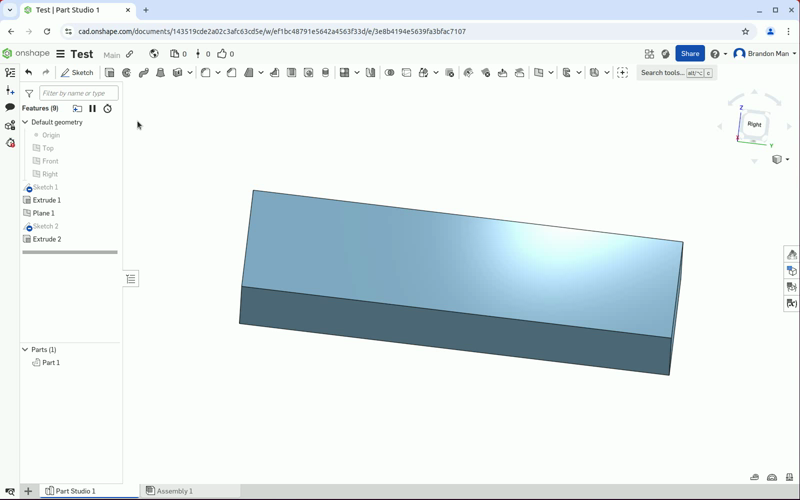
key(right, 3)
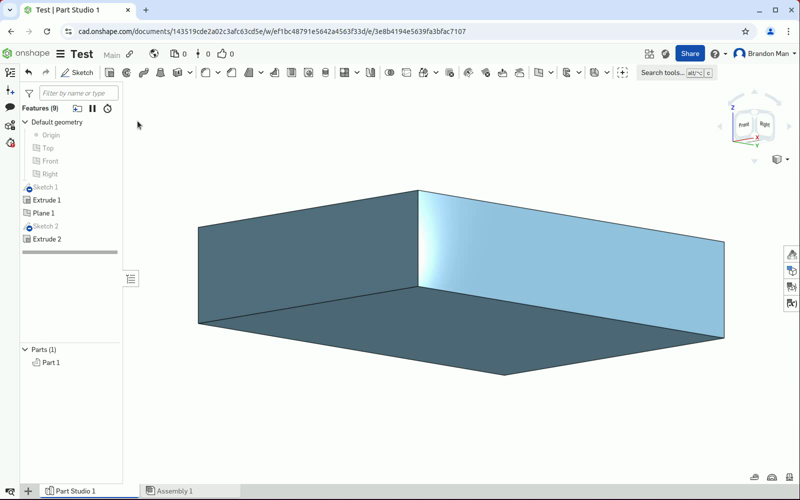
key(down, 3)
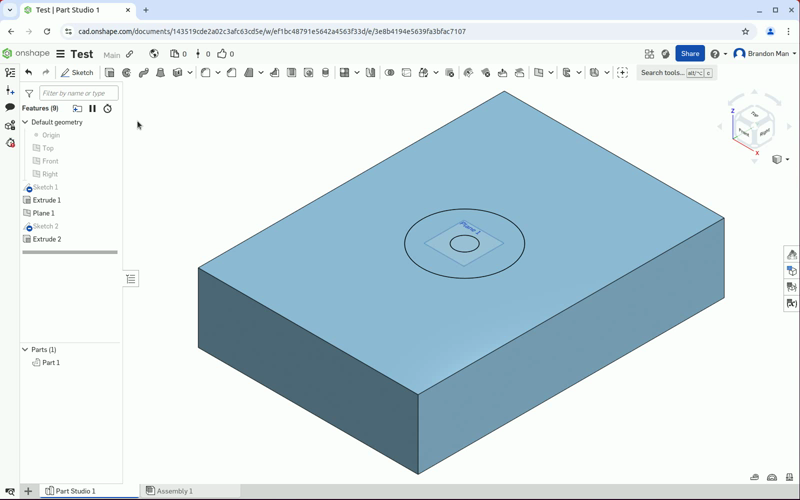
mouse_move(73, 189)
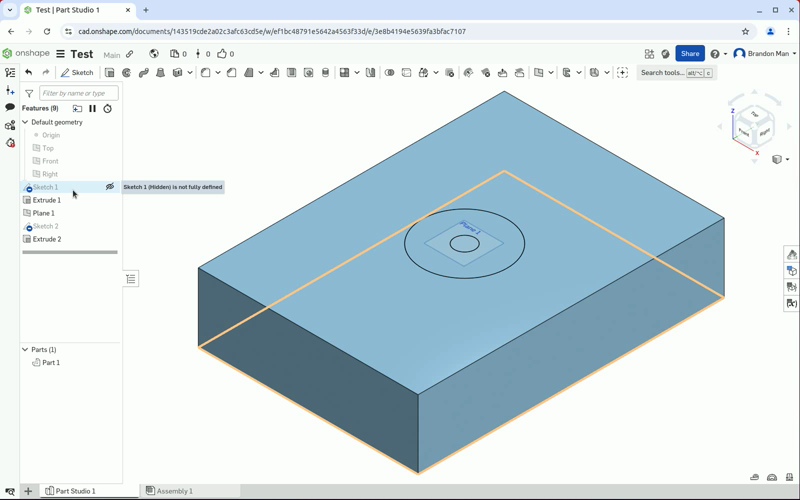
click(73, 189)